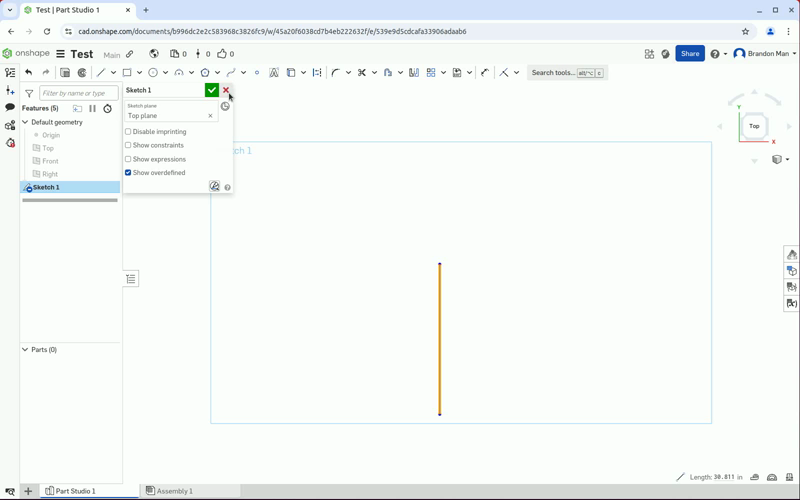
key(shift+h)
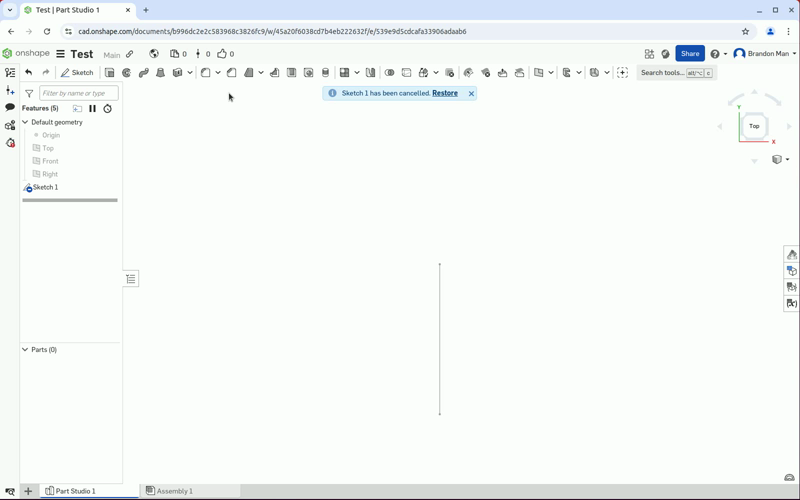
key(shift+s)
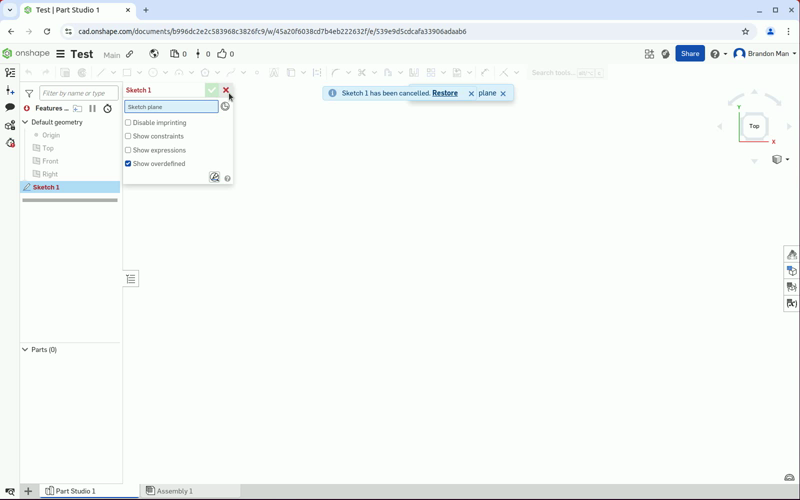
mouse_move(73, 150)
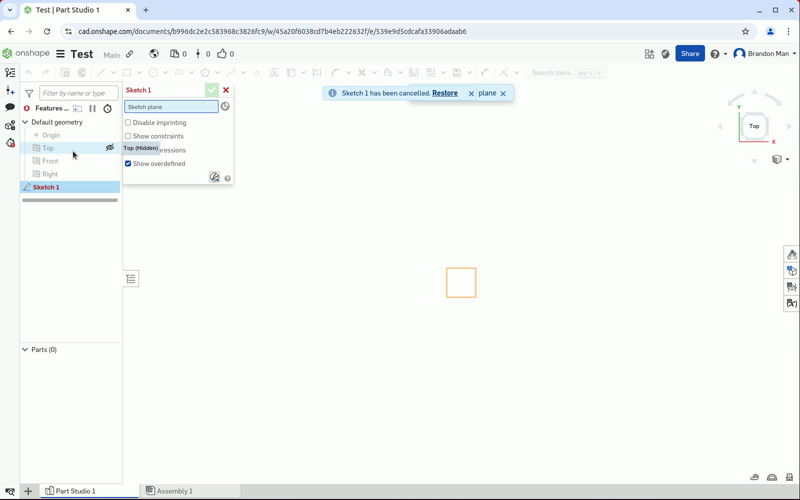
click(73, 150)
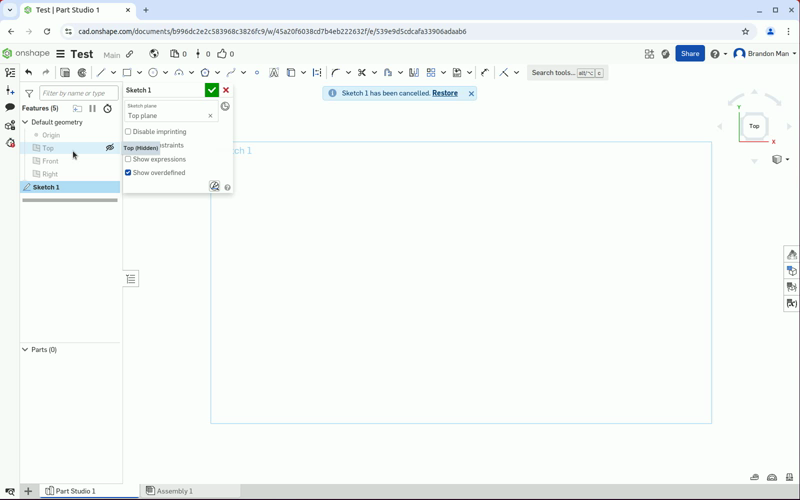
mouse_move(73, 352)
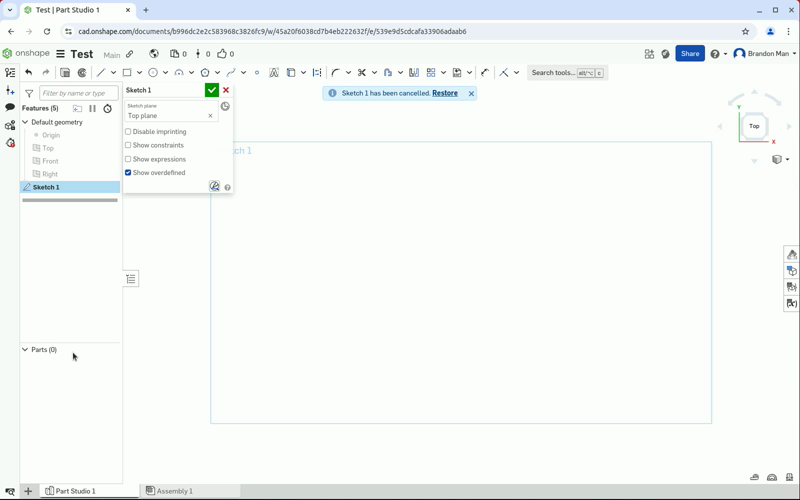
key(y)
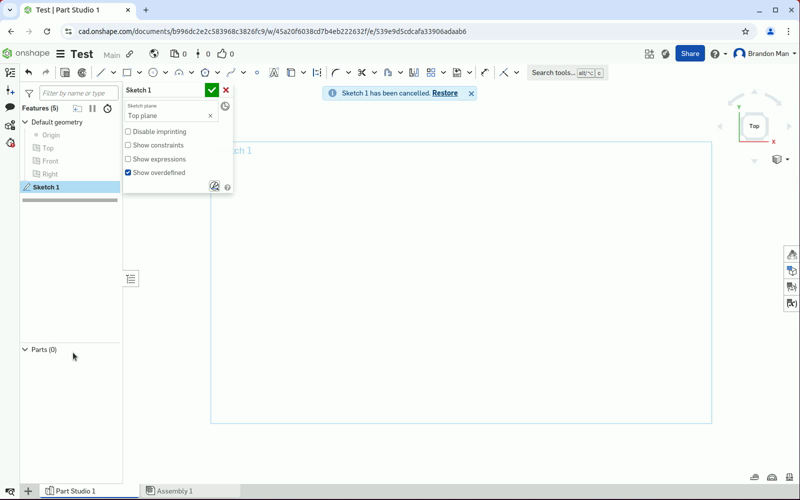
key(l)
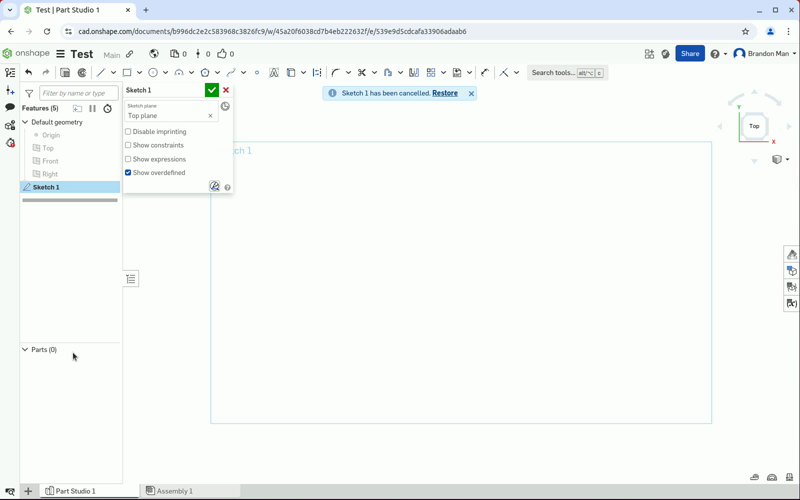
key_down(shift)
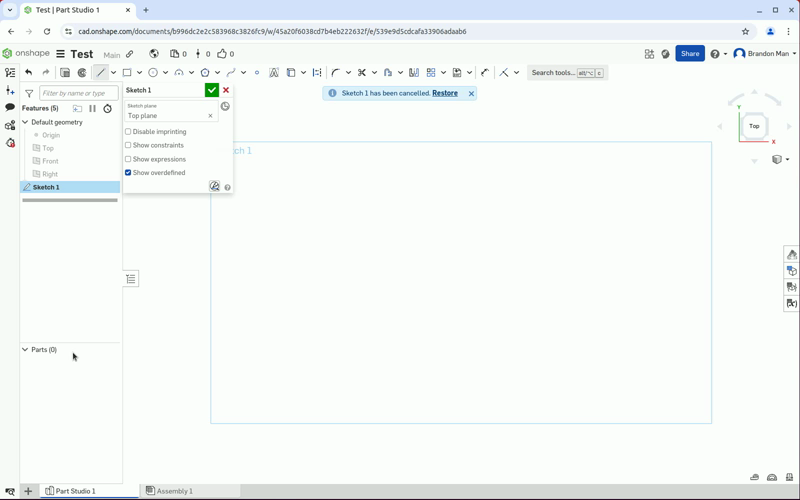
mouse_move(348, 330)
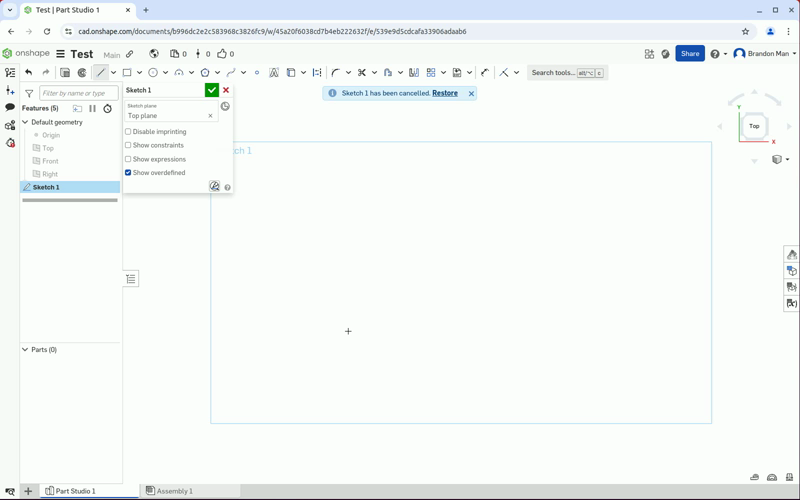
click(348, 330)
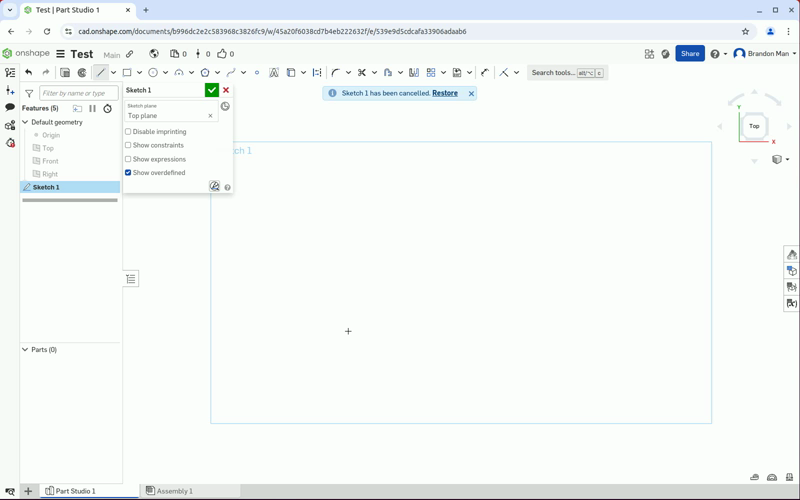
key_up(shift)
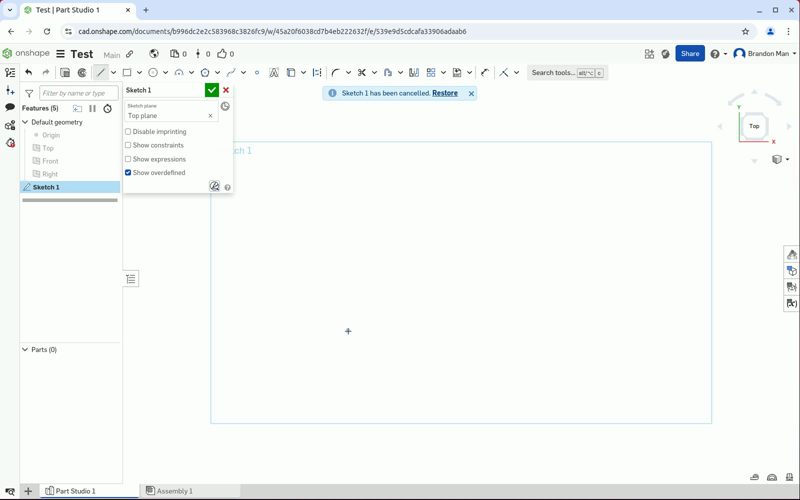
key_down(shift)
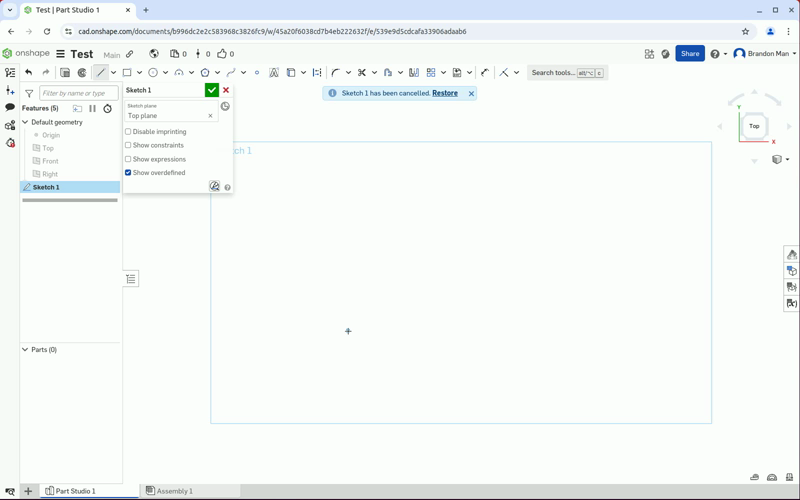
mouse_move(564, 330)
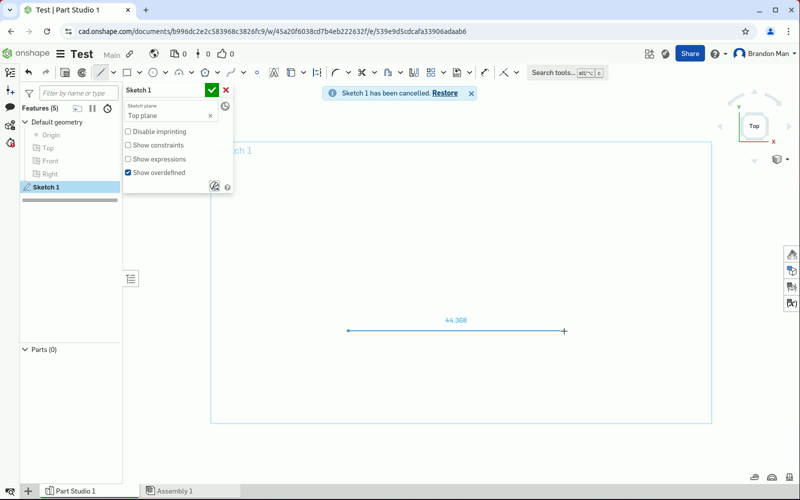
click(564, 330)
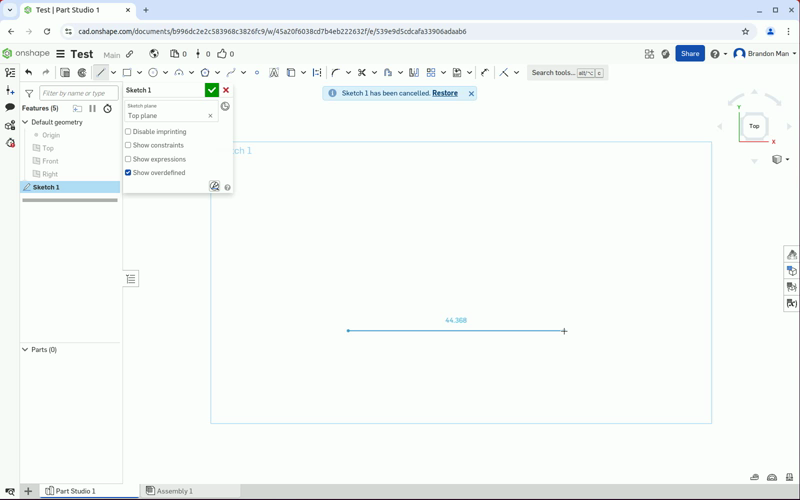
key_up(shift)
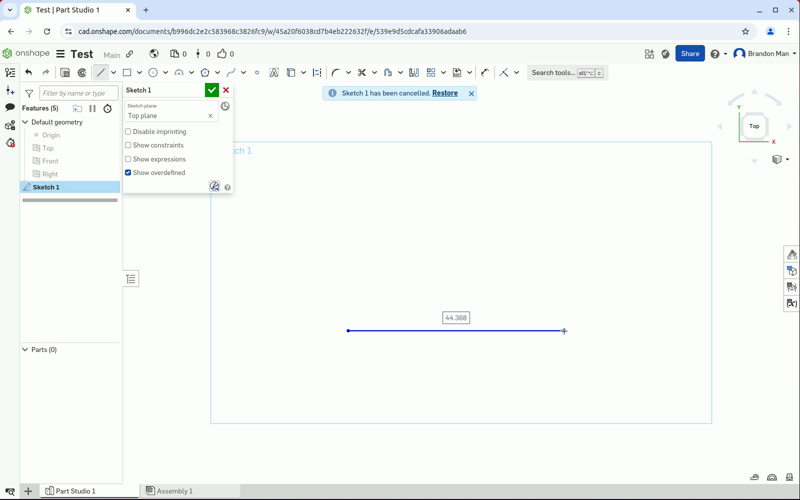
key_down(shift)
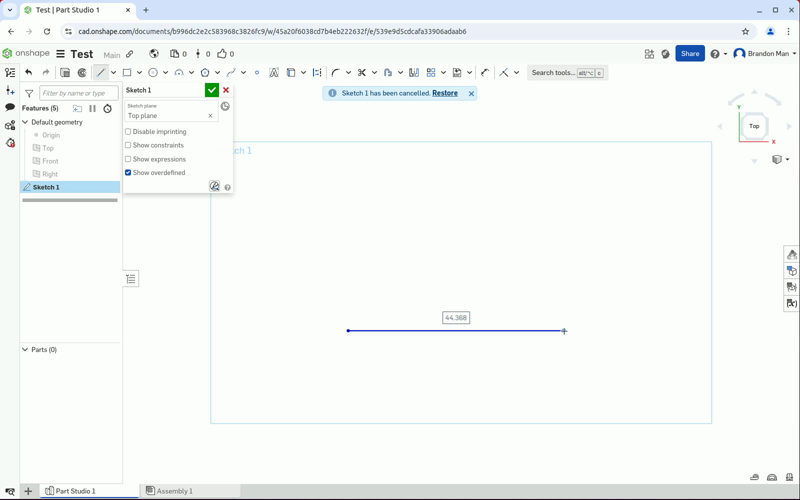
mouse_move(564, 228)
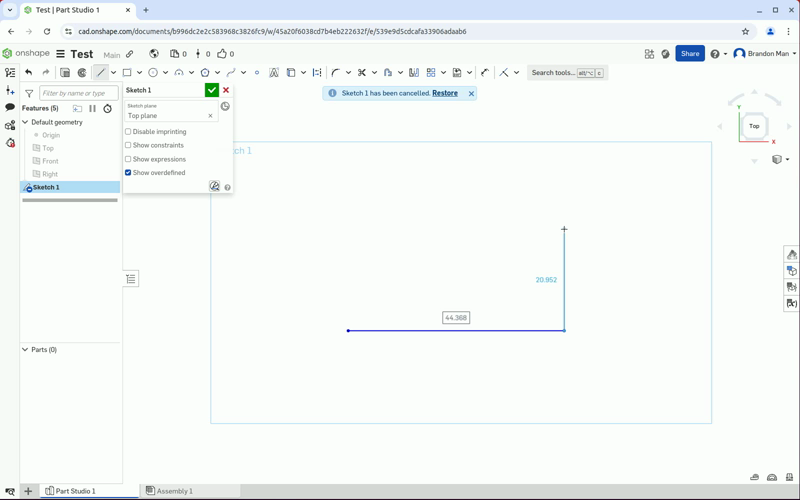
click(564, 228)
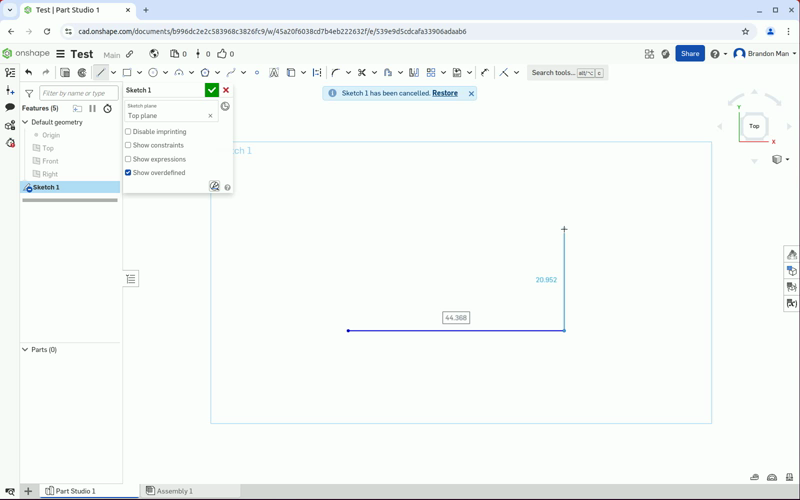
key_up(shift)
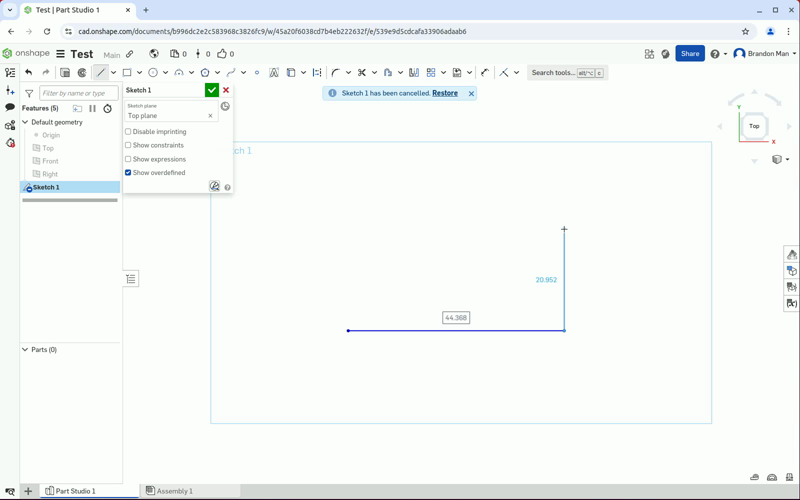
key_down(shift)
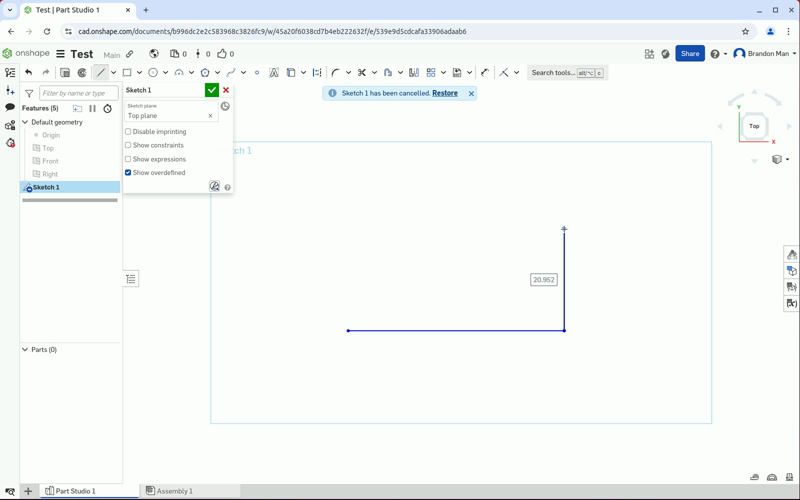
mouse_move(348, 228)
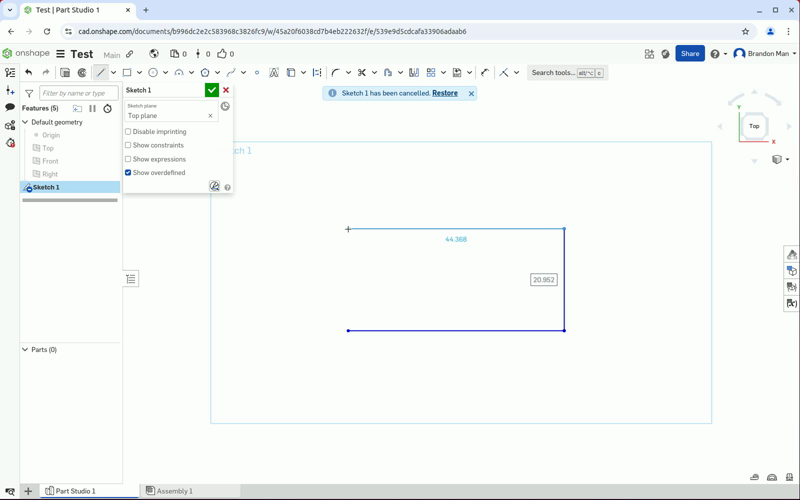
click(348, 228)
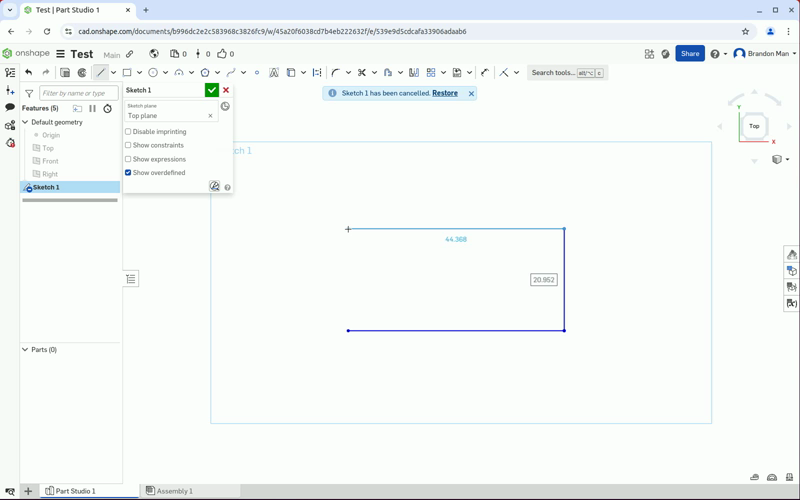
key_up(shift)
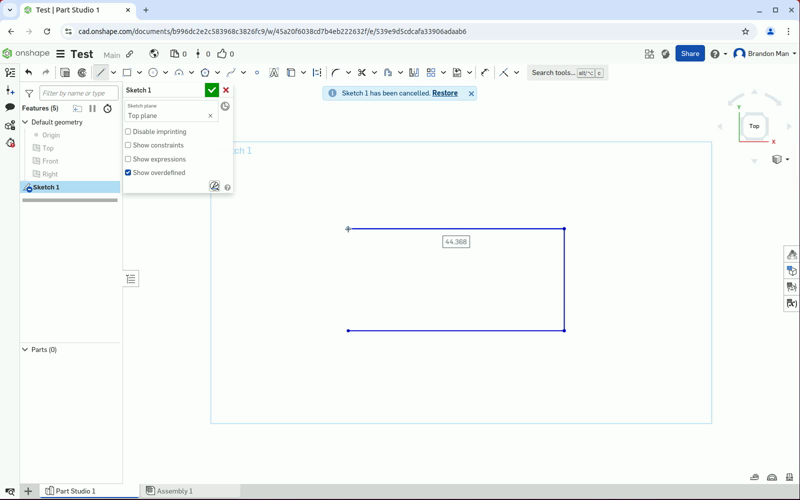
key_down(shift)
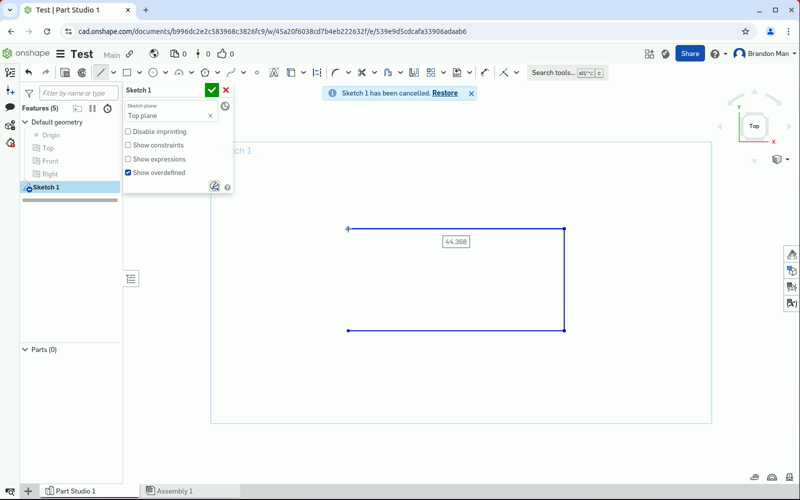
mouse_move(348, 330)
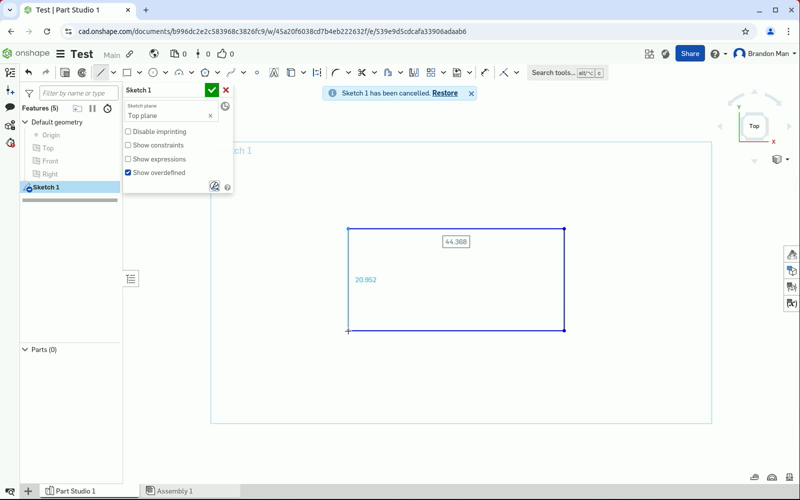
key_up(shift)
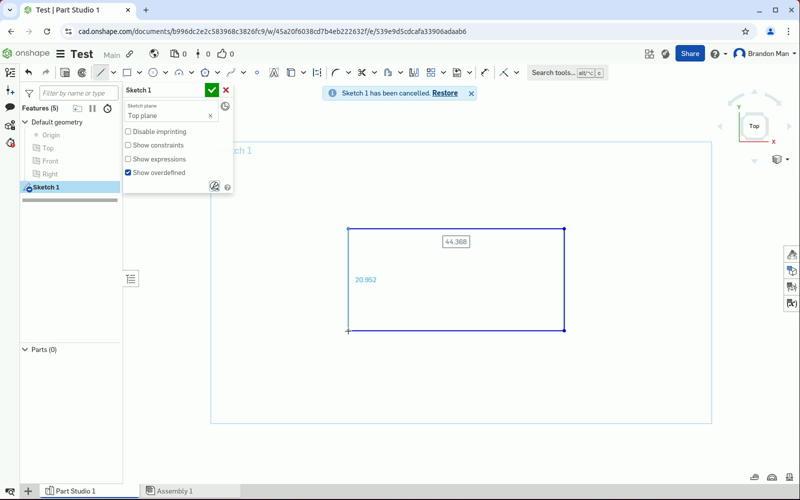
click(348, 330)
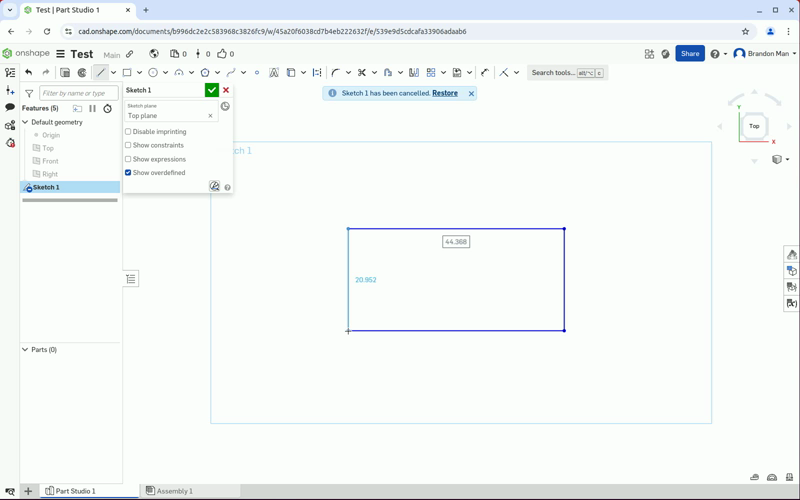
key(esc)
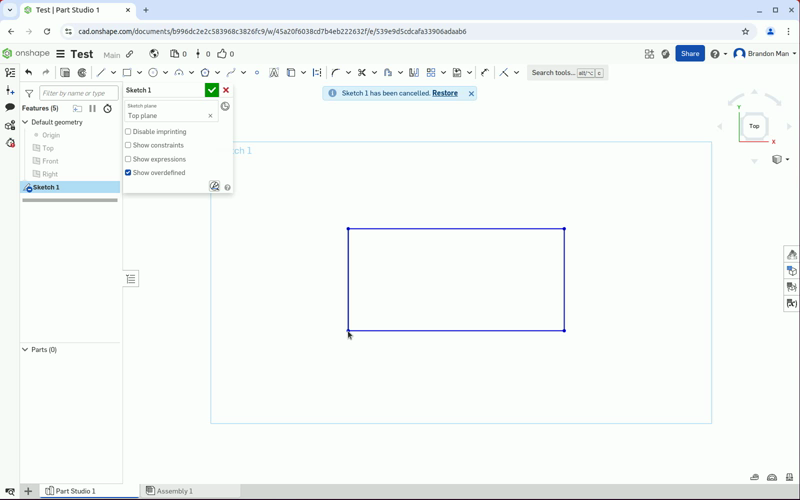
mouse_move(386, 303)
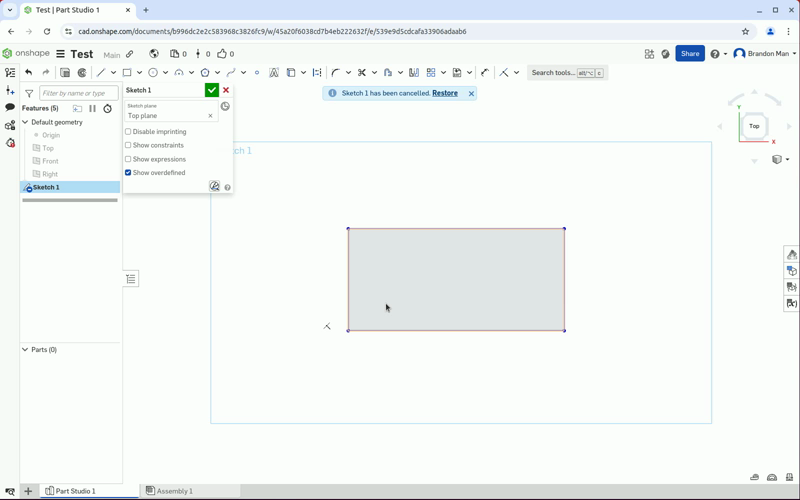
click(386, 303)
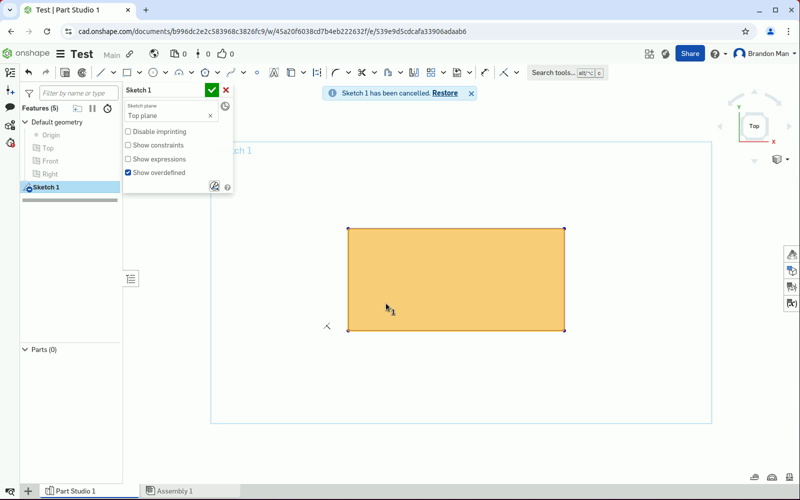
mouse_move(73, 352)
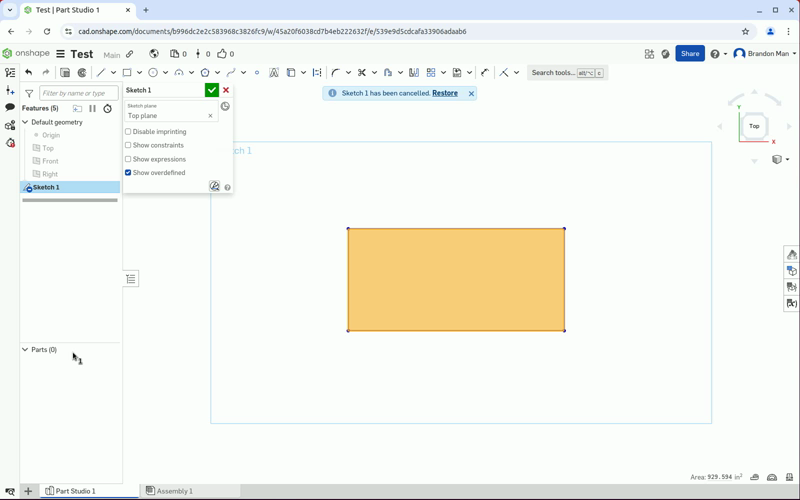
key(shift+y)
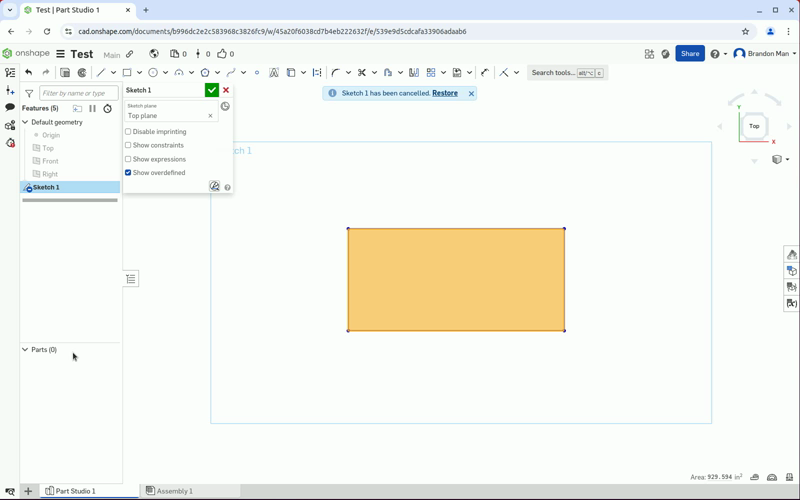
key(shift+e)
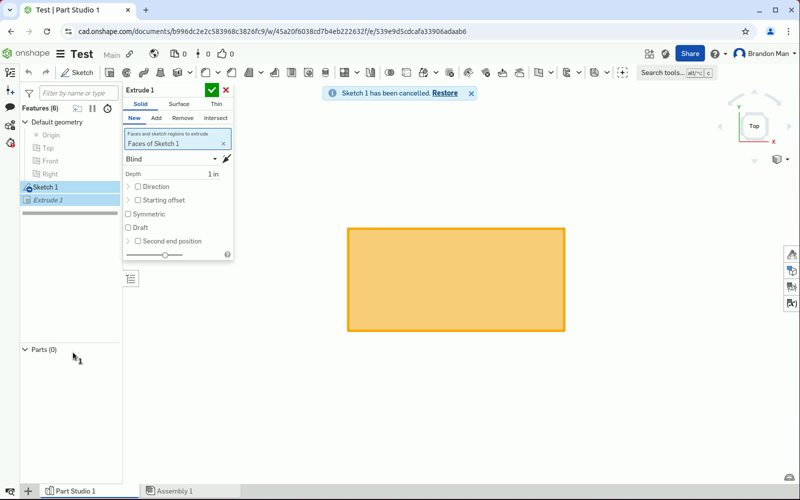
mouse_move(143, 106)
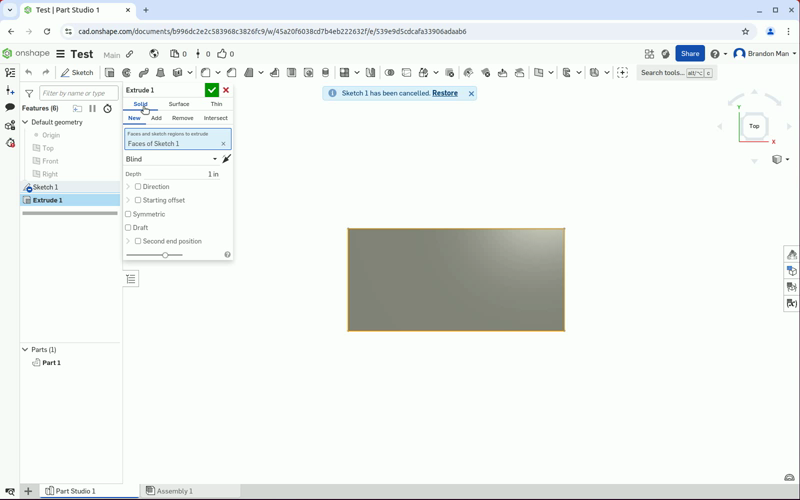
click(143, 106)
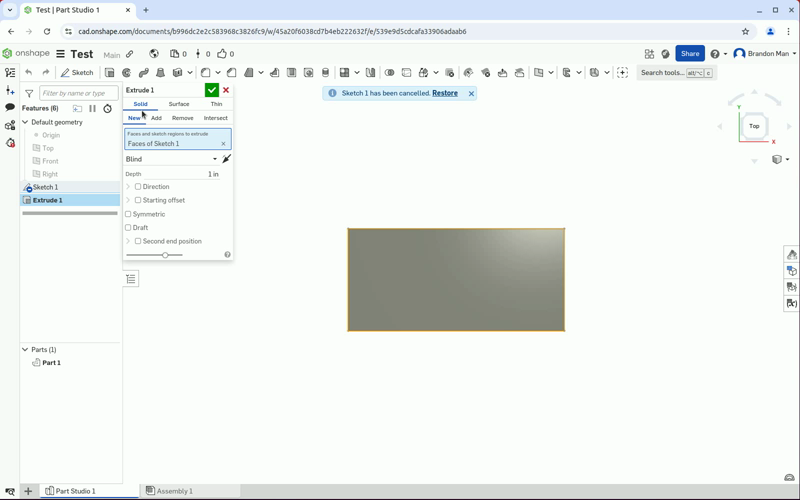
mouse_move(137, 120)
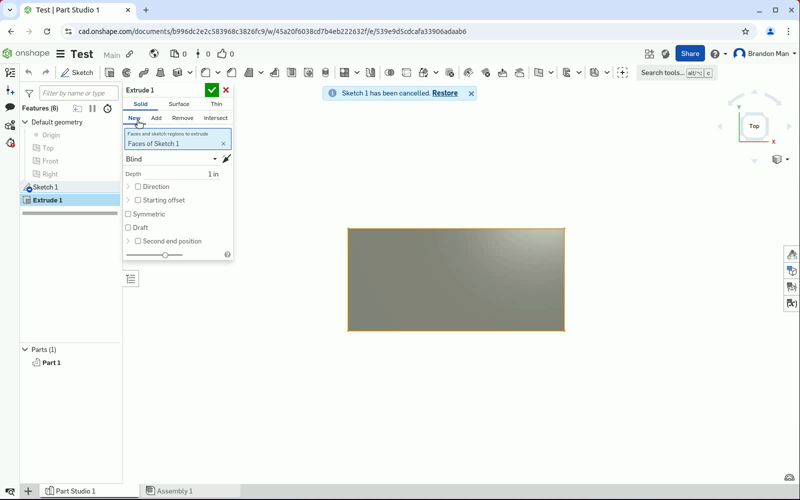
click(137, 120)
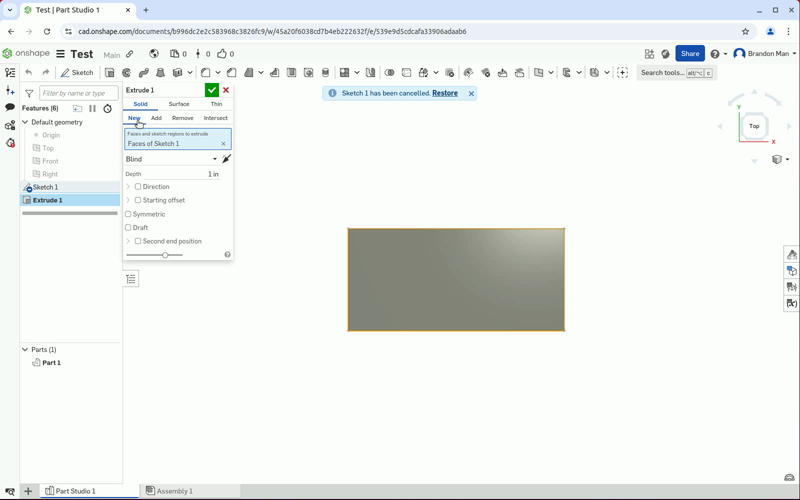
key(tab, 4)
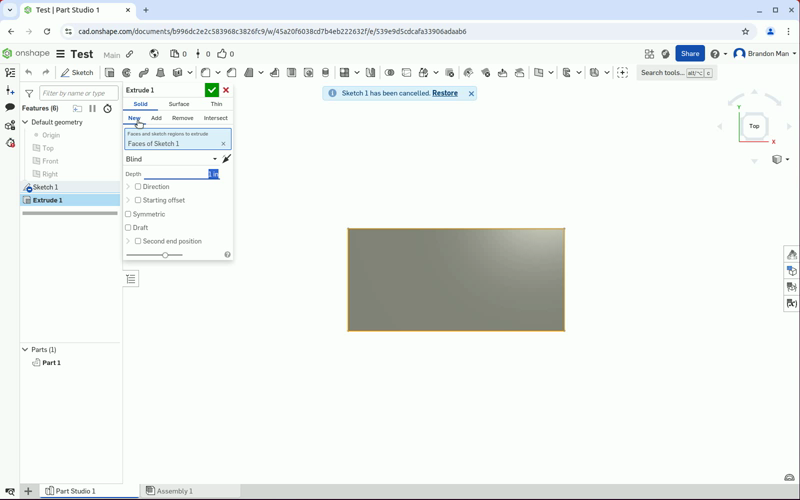
text(8.425)
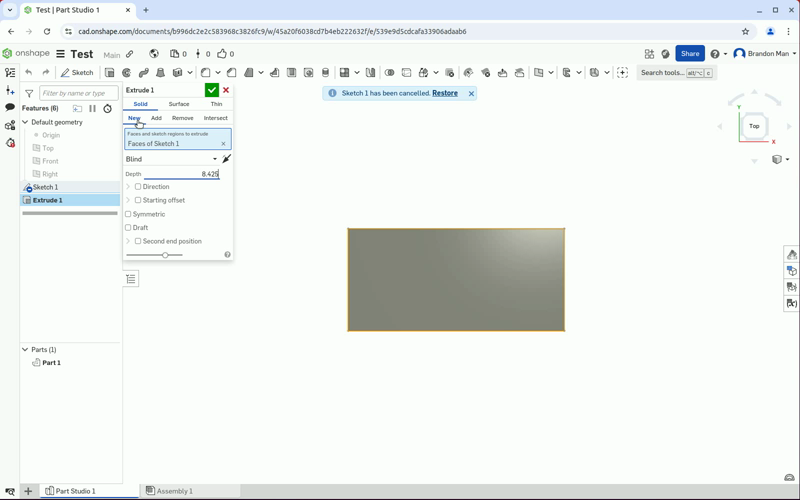
key(enter)
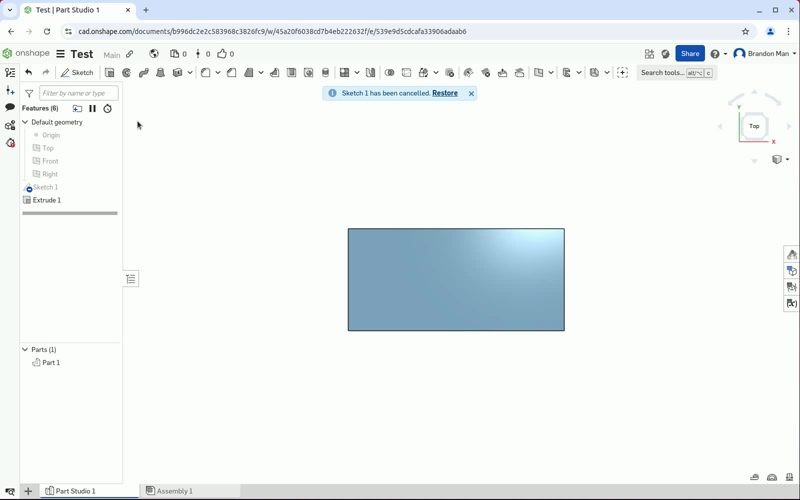
key(shift+h)
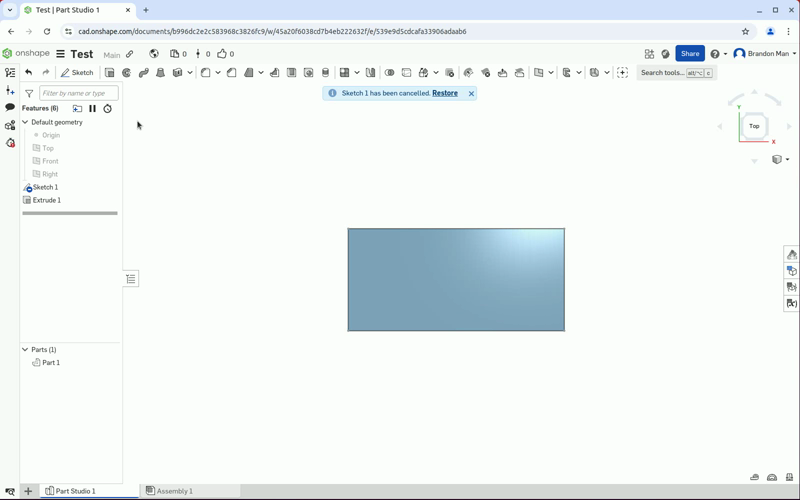
key(shift+h)
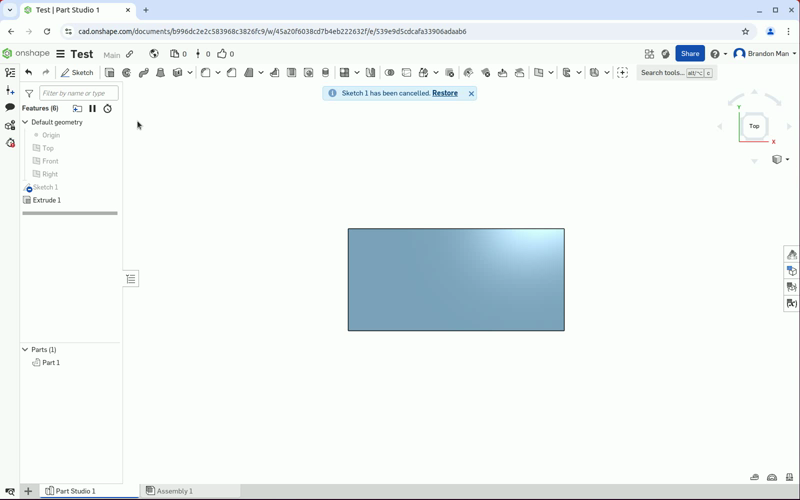
mouse_move(73, 189)
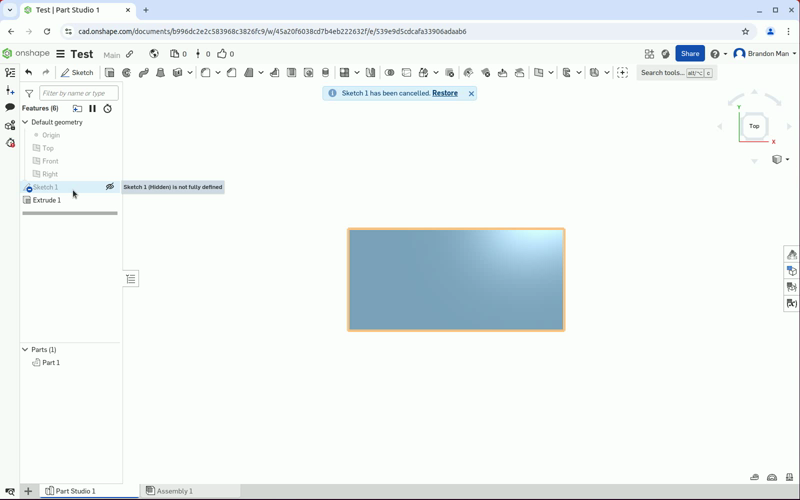
click(73, 189)
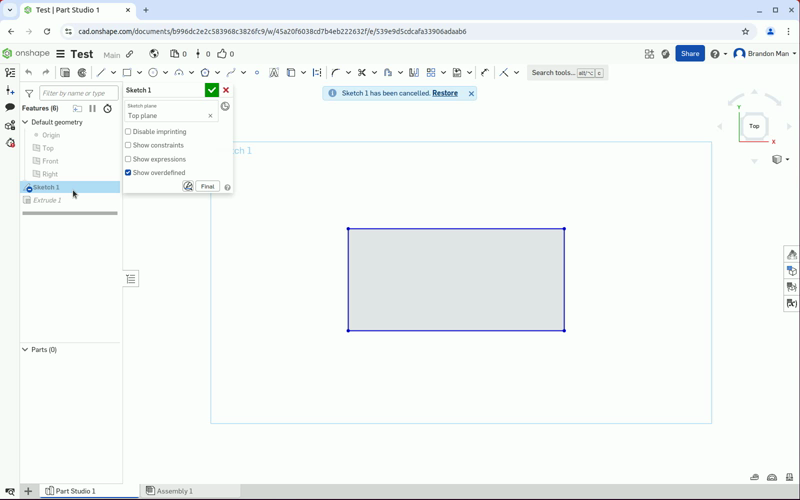
mouse_move(229, 92)
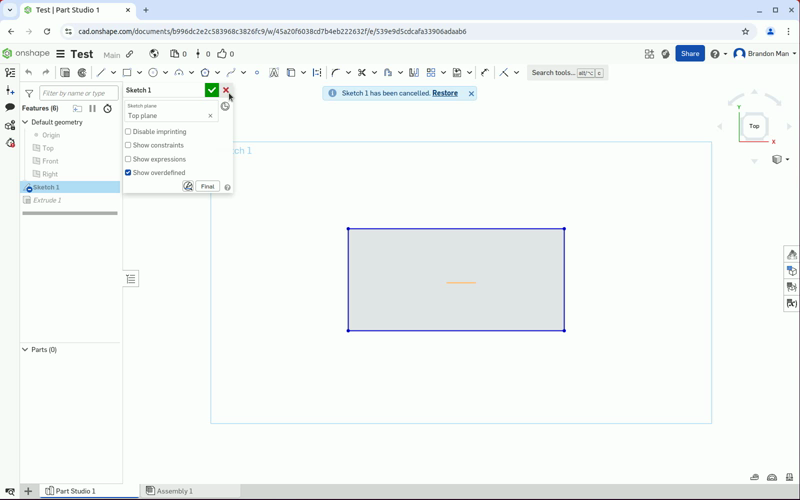
click(229, 92)
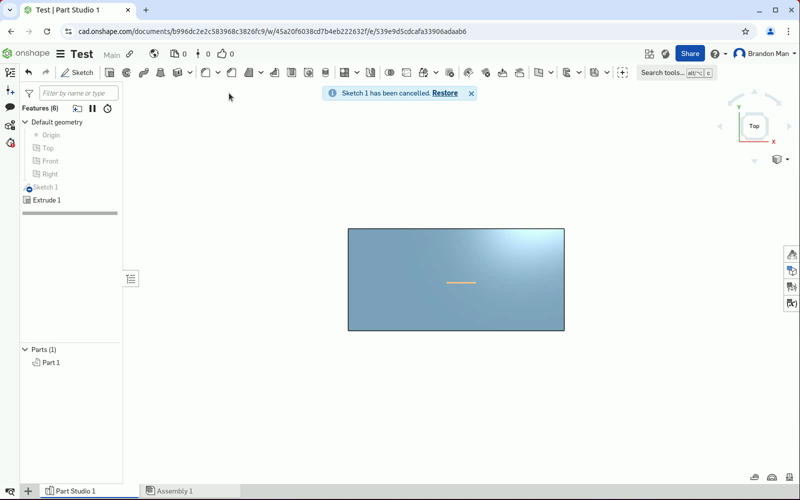
mouse_move(541, 75)
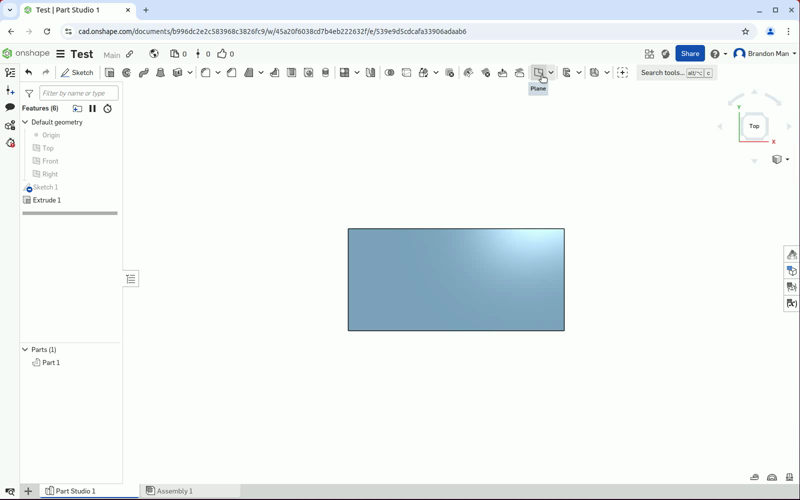
click(541, 75)
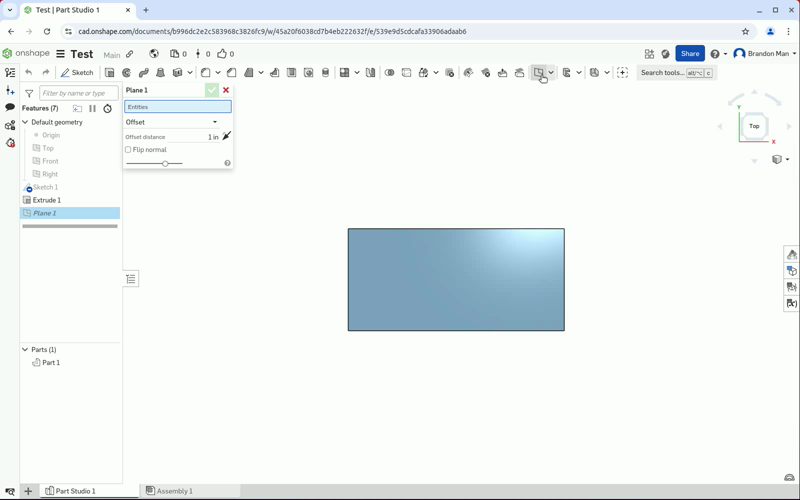
mouse_move(73, 150)
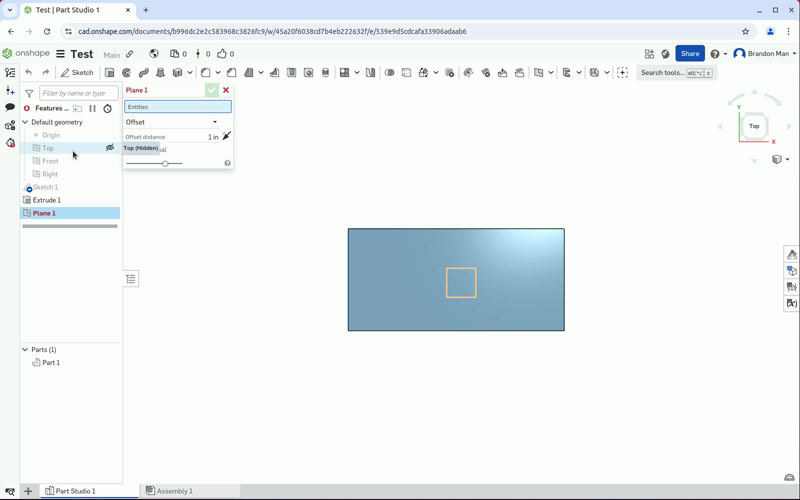
click(73, 150)
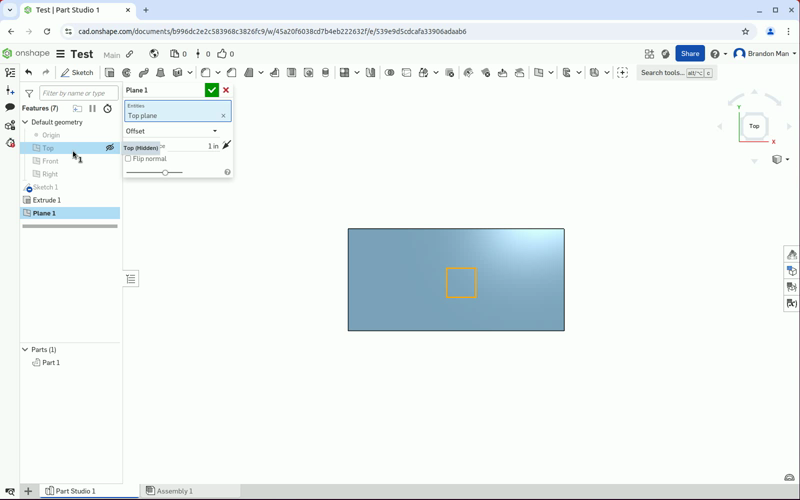
key(tab, 2)
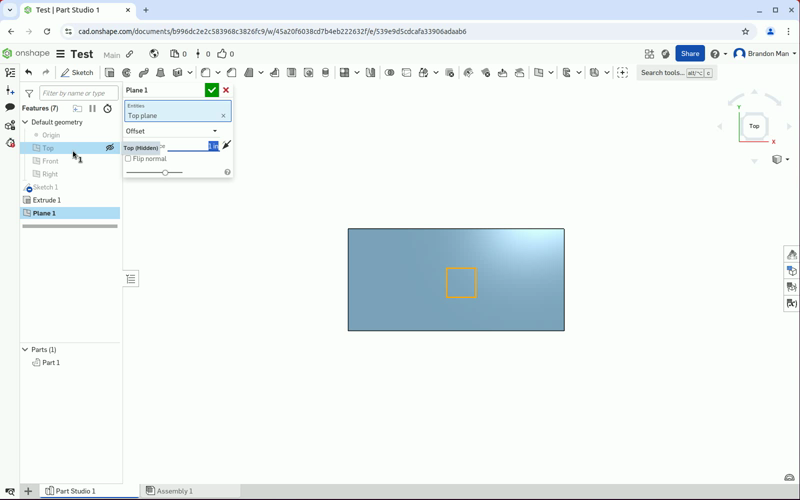
text(8.411)
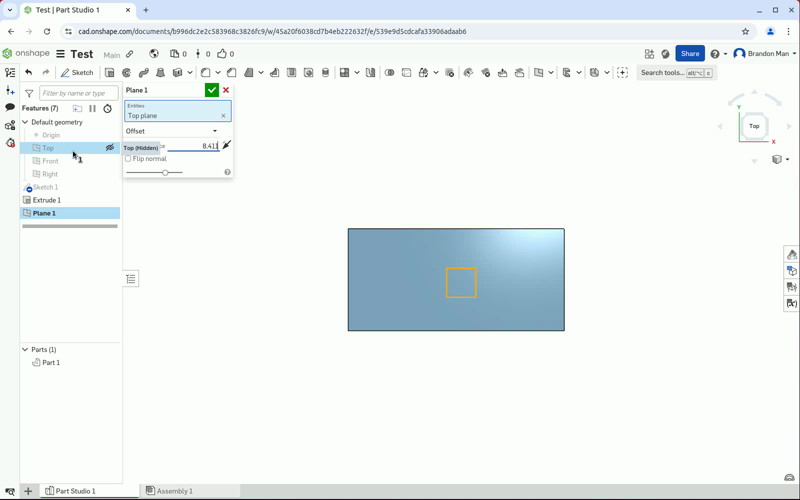
key(enter, 2)
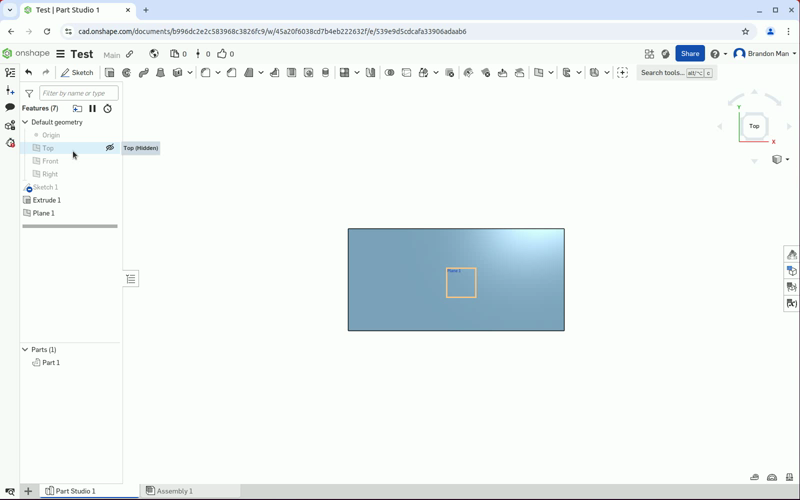
key(shift+s)
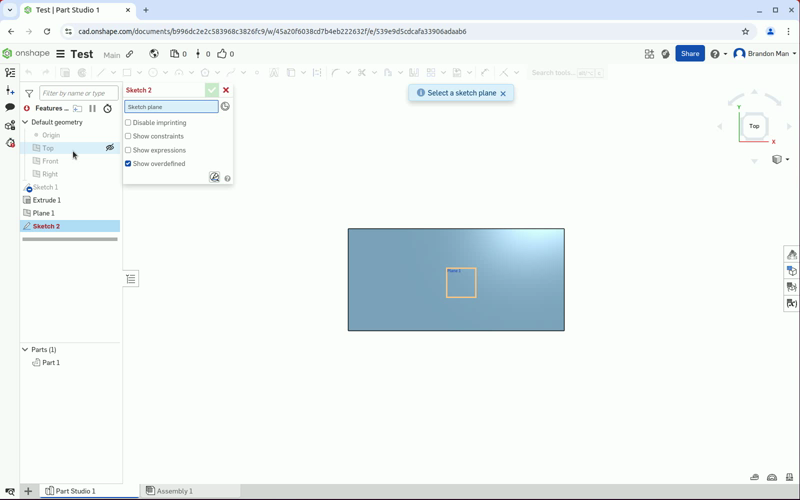
mouse_move(73, 215)
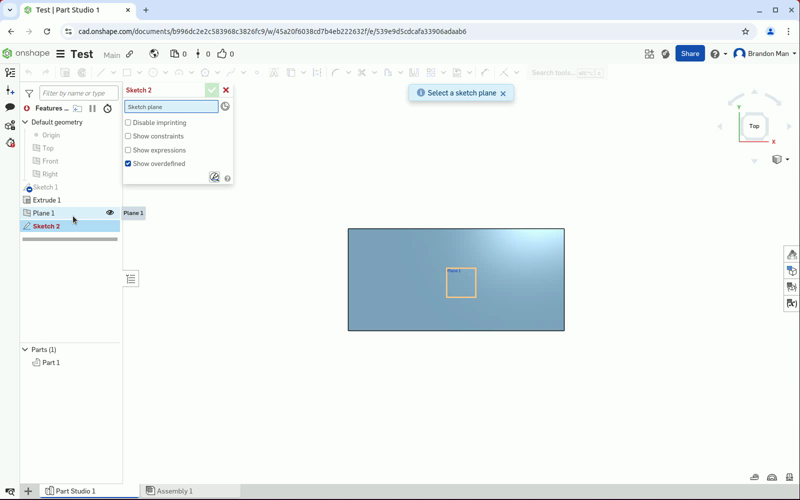
click(73, 215)
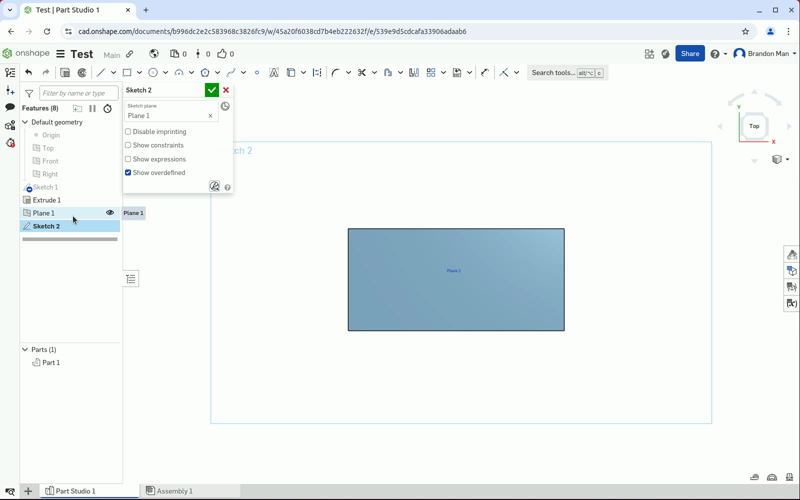
mouse_move(73, 352)
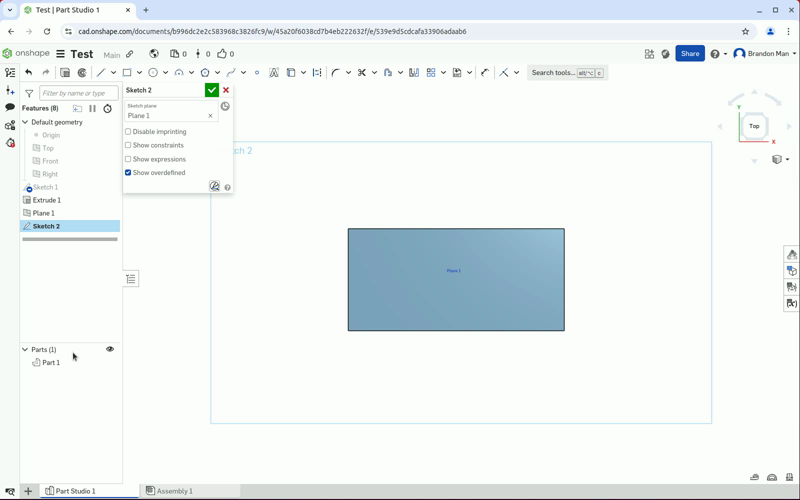
key(y)
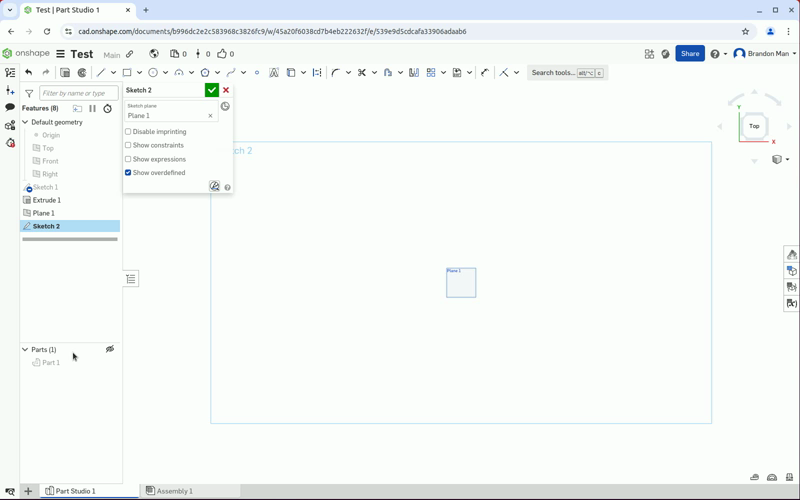
key(l)
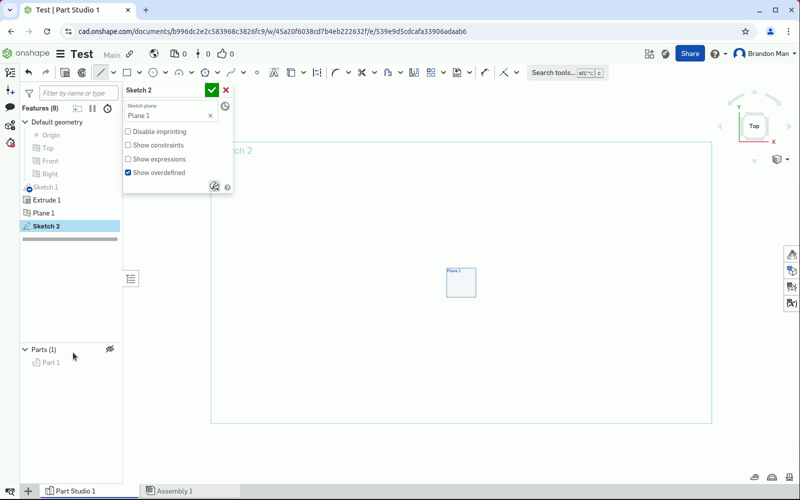
key_down(shift)
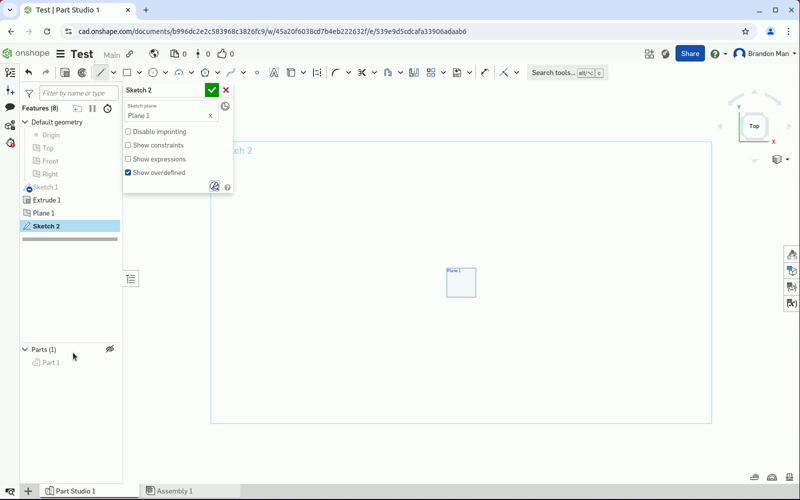
mouse_move(355, 320)
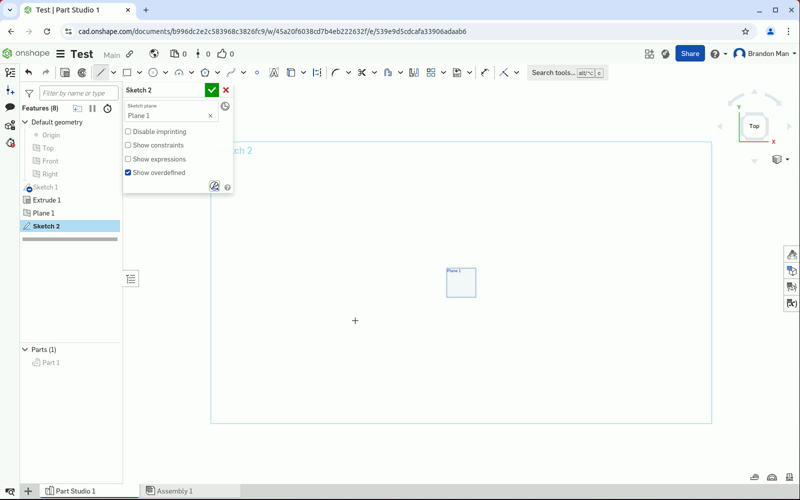
click(355, 320)
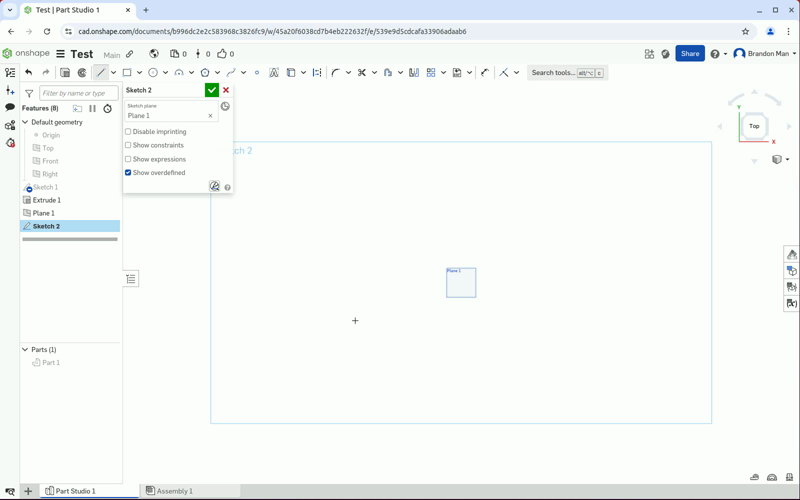
key_up(shift)
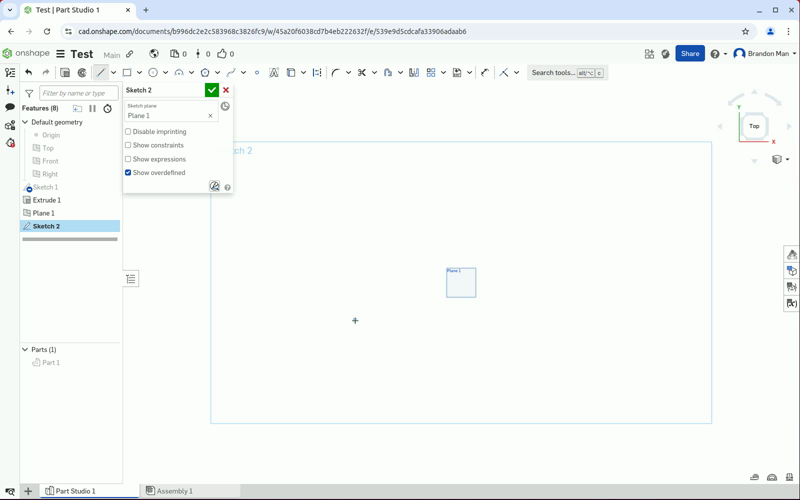
key_down(shift)
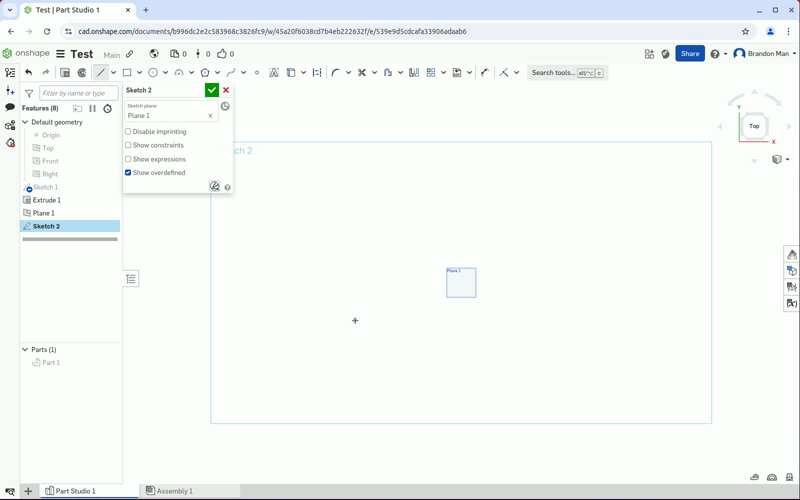
mouse_move(555, 320)
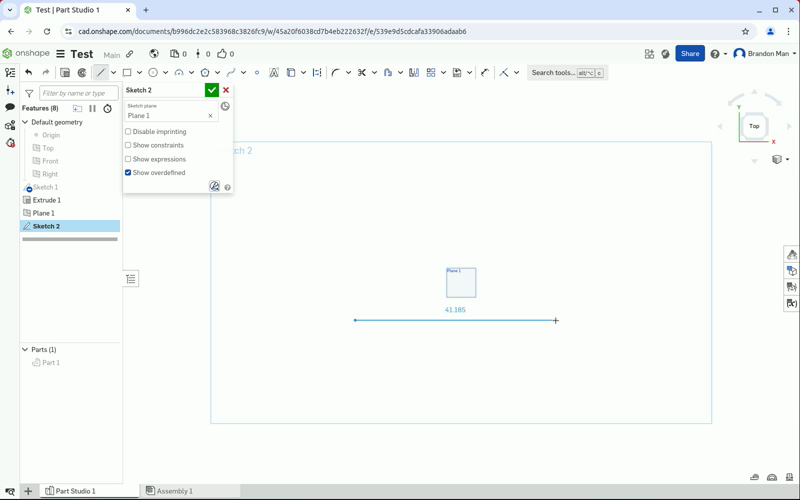
click(555, 320)
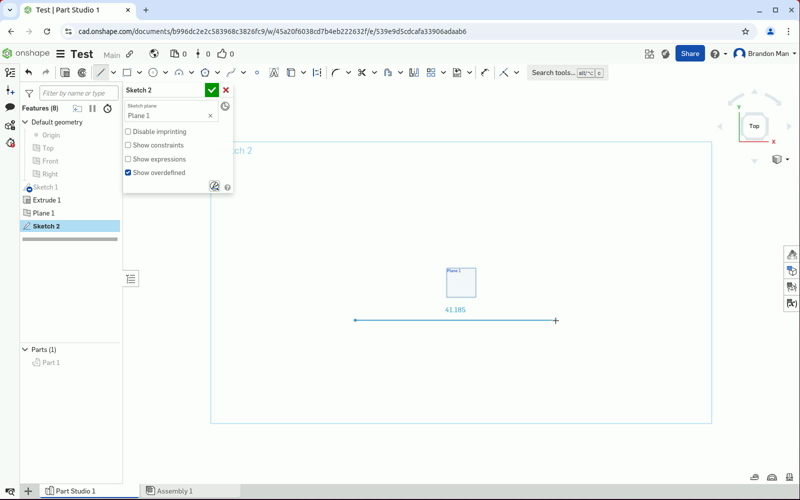
key_up(shift)
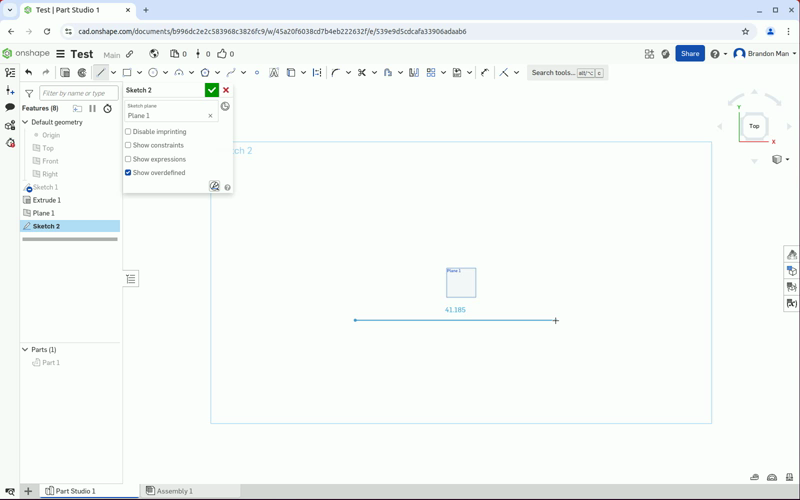
key_down(shift)
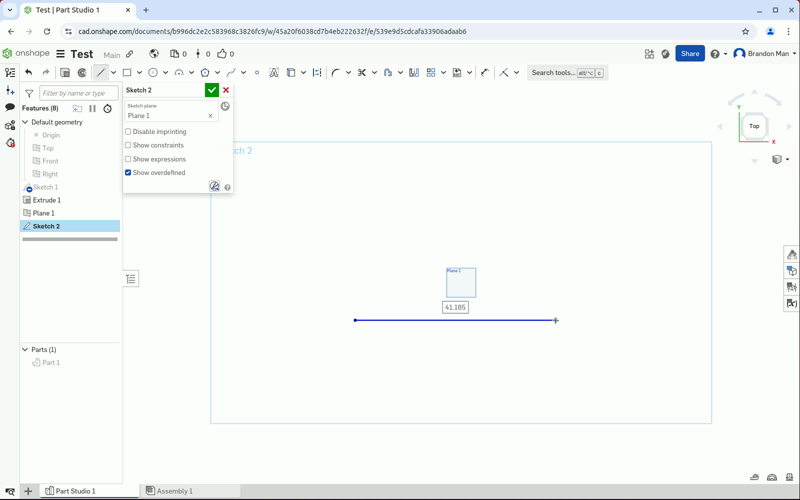
mouse_move(555, 237)
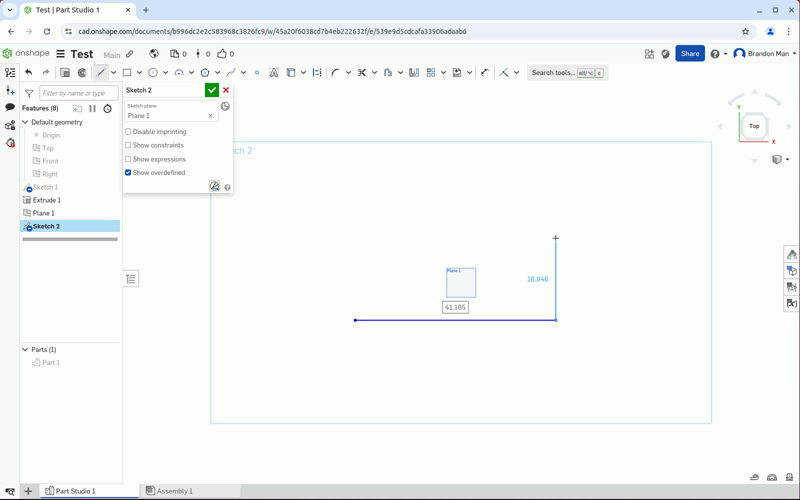
click(555, 237)
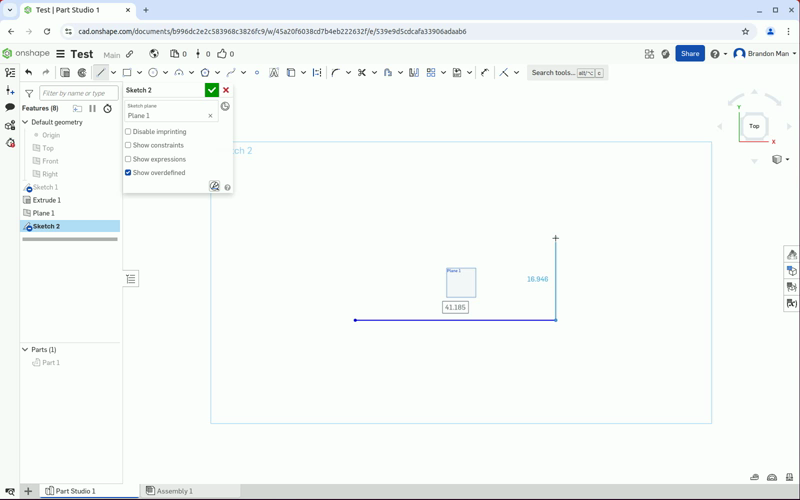
key_up(shift)
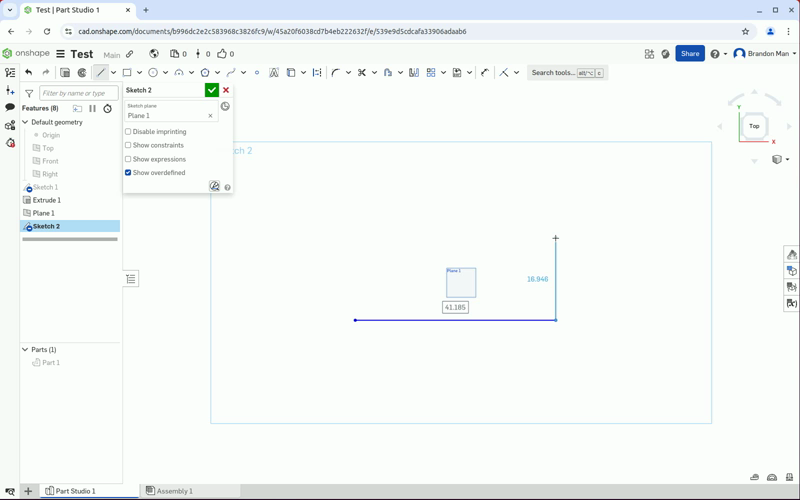
key_down(shift)
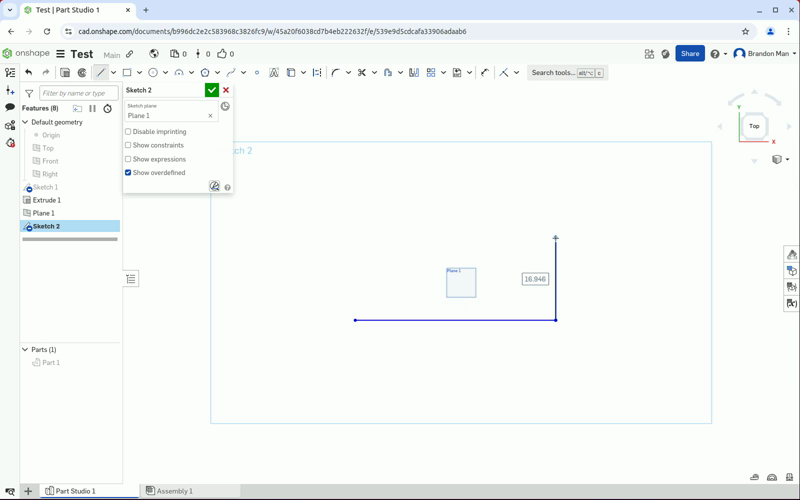
mouse_move(355, 237)
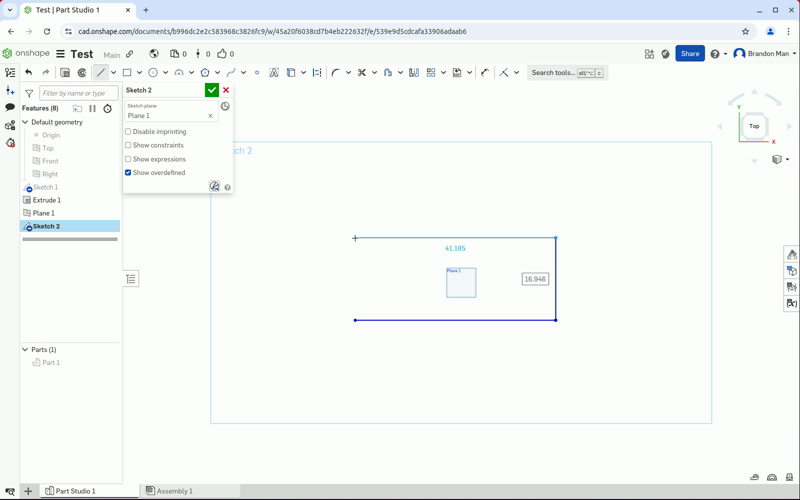
click(355, 237)
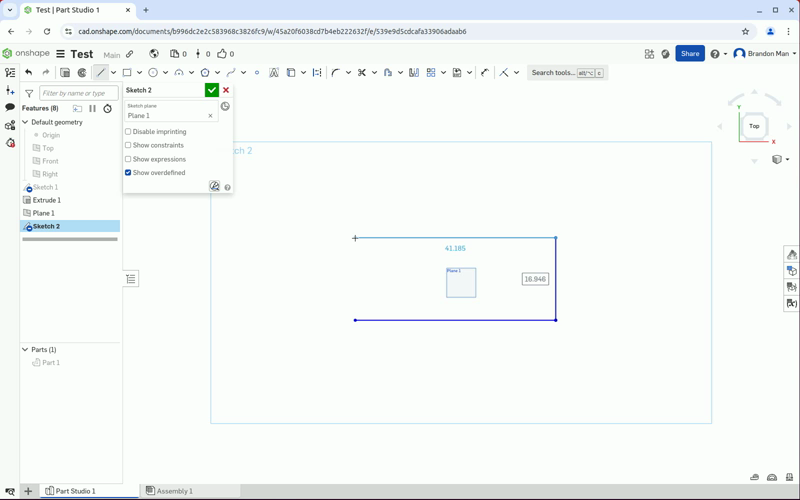
key_up(shift)
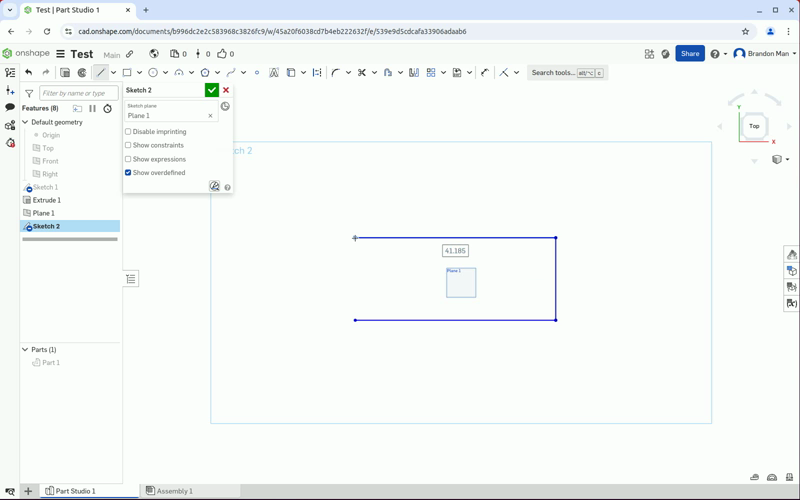
key_down(shift)
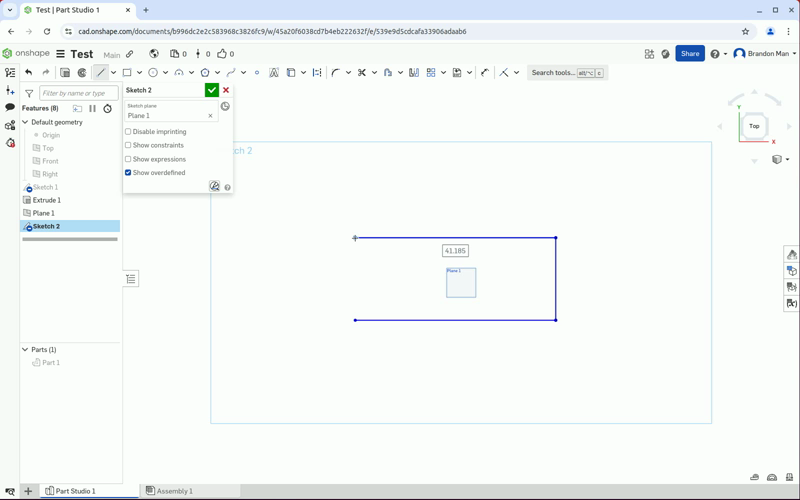
mouse_move(355, 320)
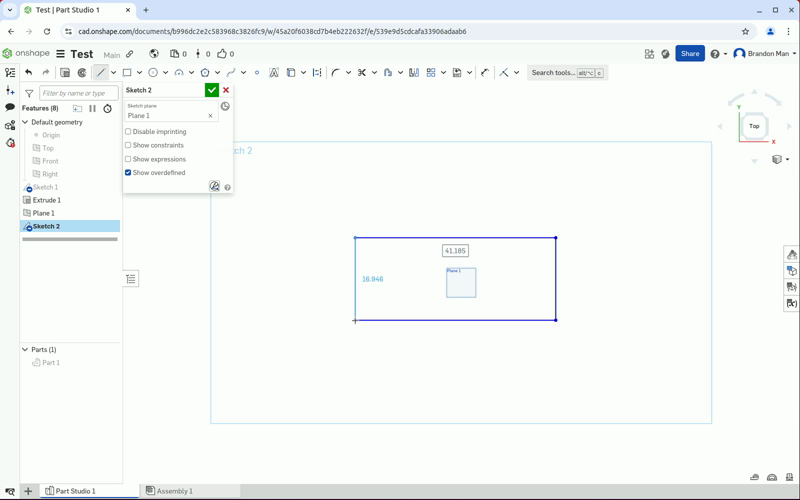
key_up(shift)
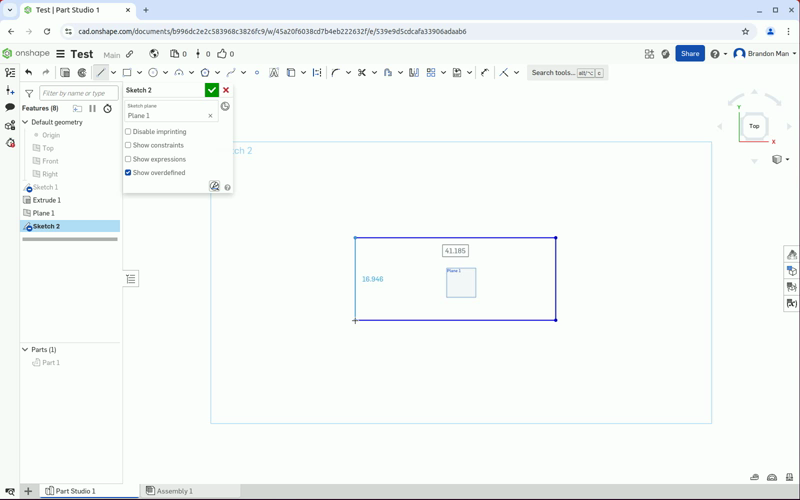
click(355, 320)
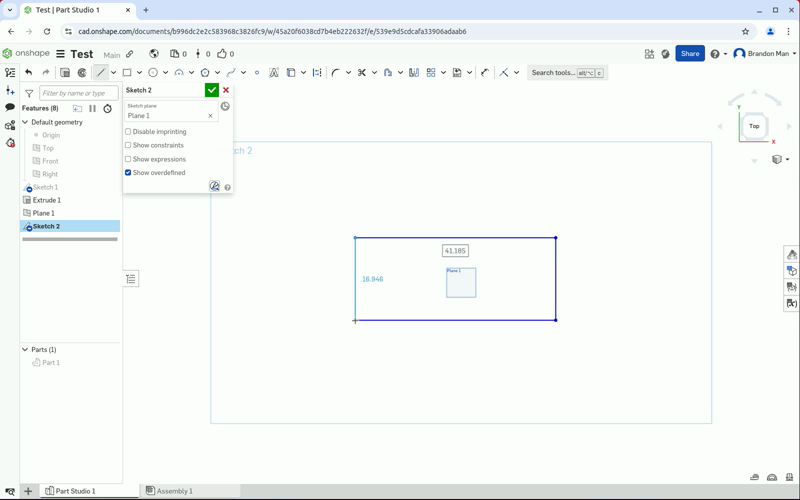
key(esc)
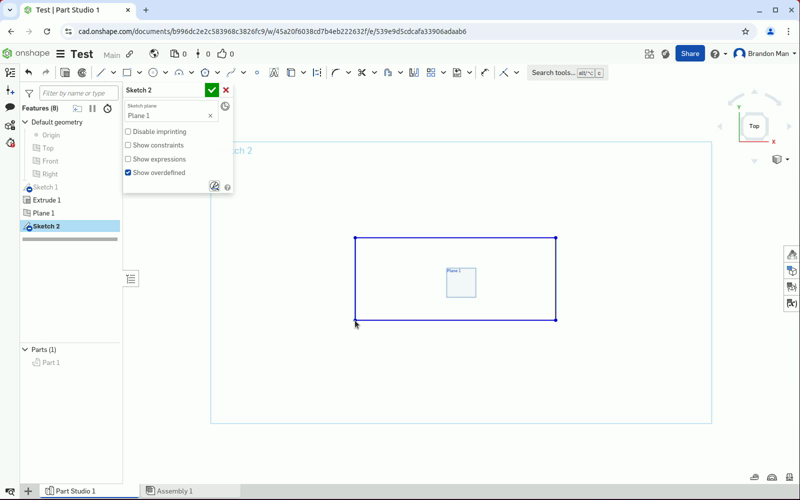
mouse_move(374, 282)
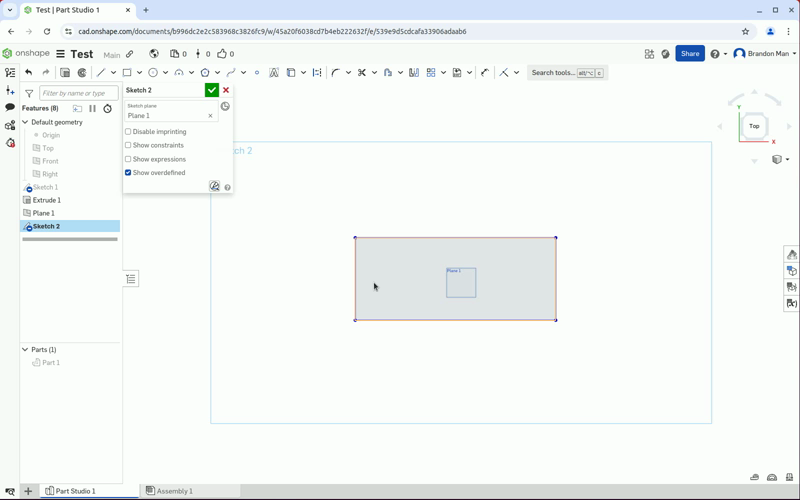
click(374, 282)
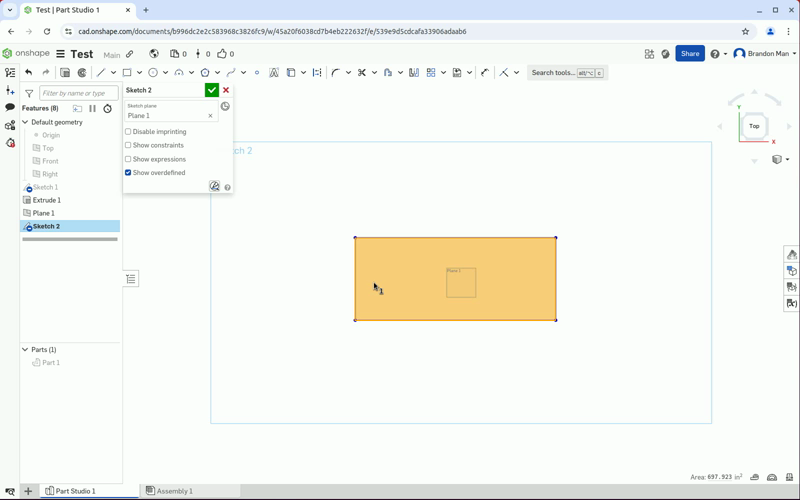
mouse_move(73, 352)
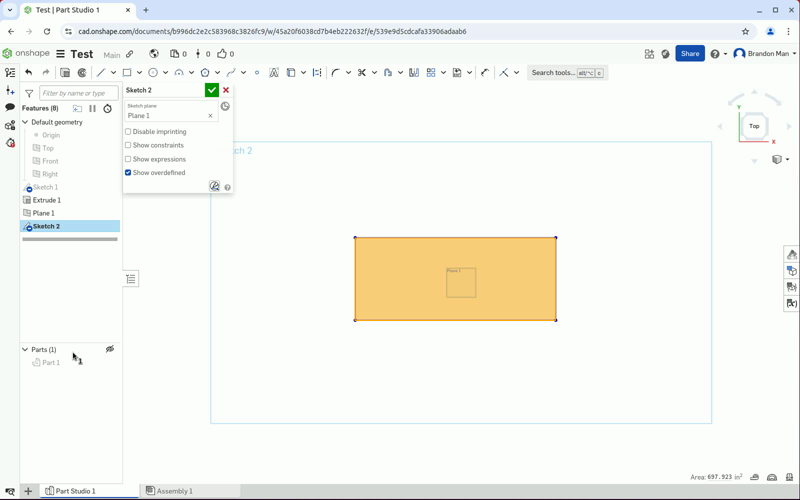
key(shift+y)
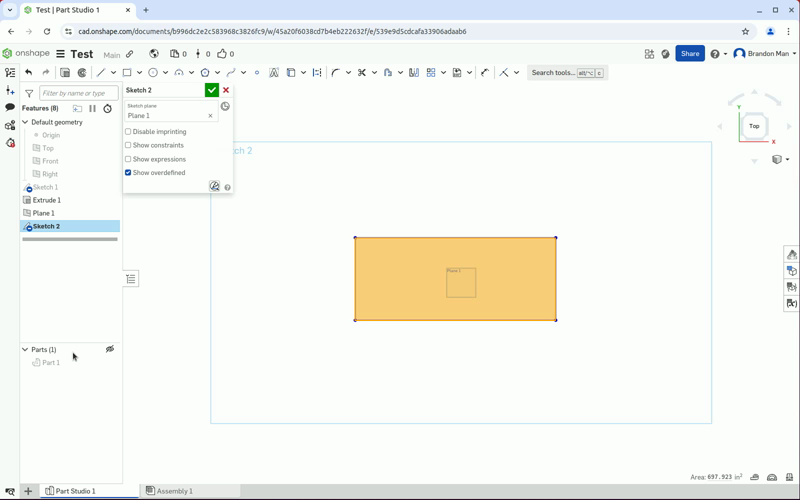
key(shift+e)
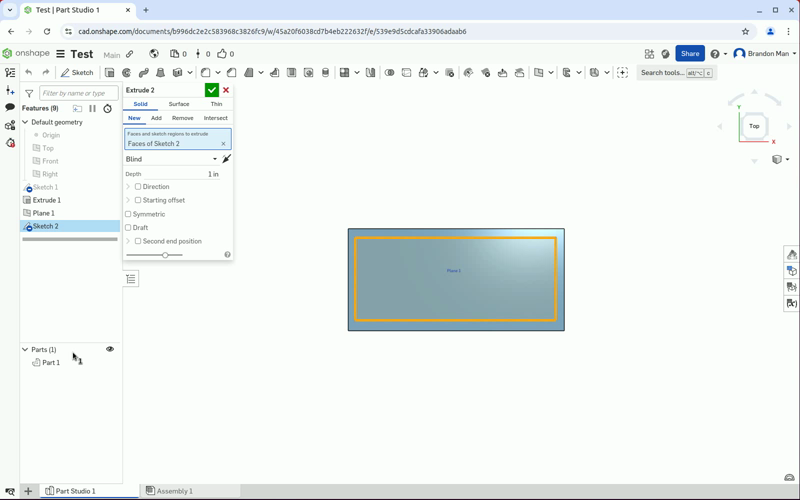
mouse_move(143, 106)
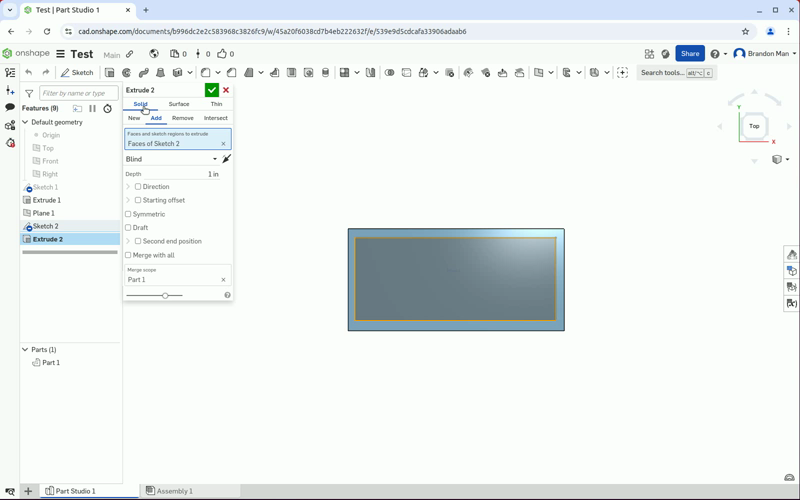
click(143, 106)
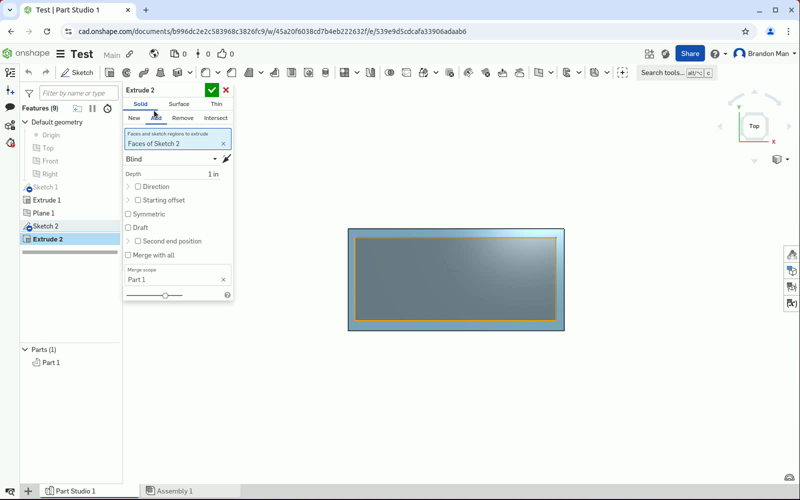
mouse_move(186, 120)
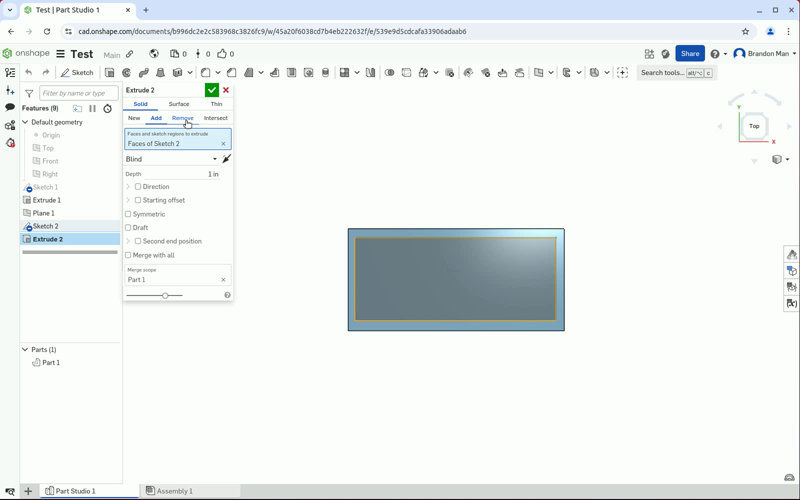
click(186, 120)
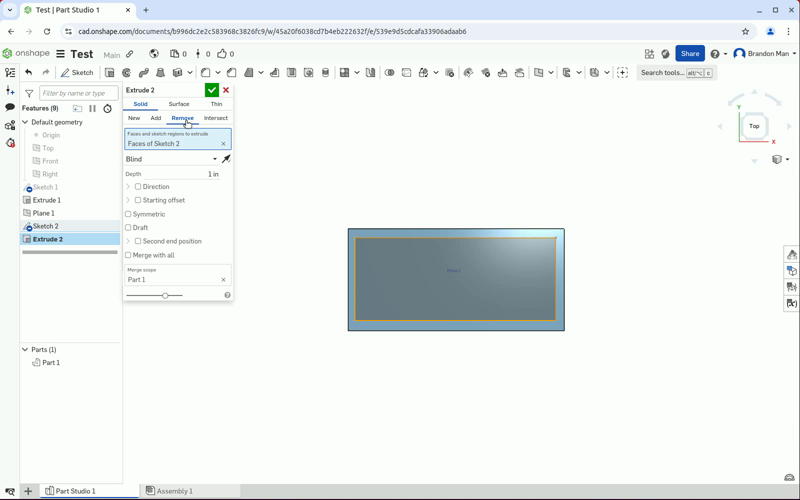
key(tab, 4)
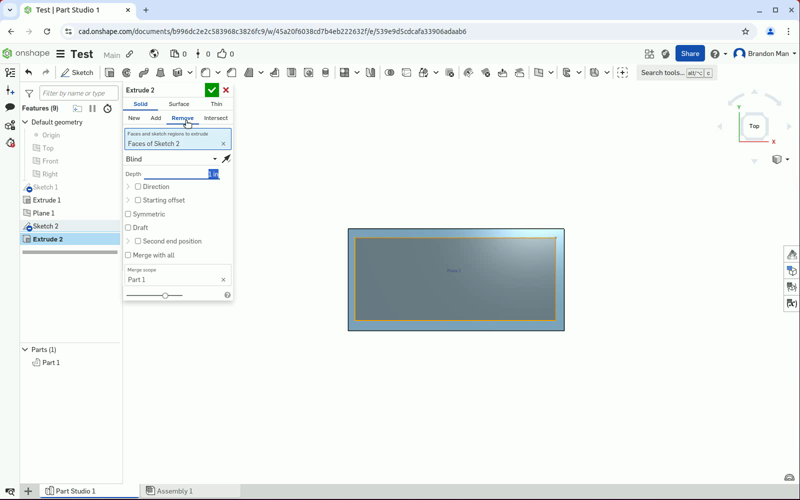
text(7.943)
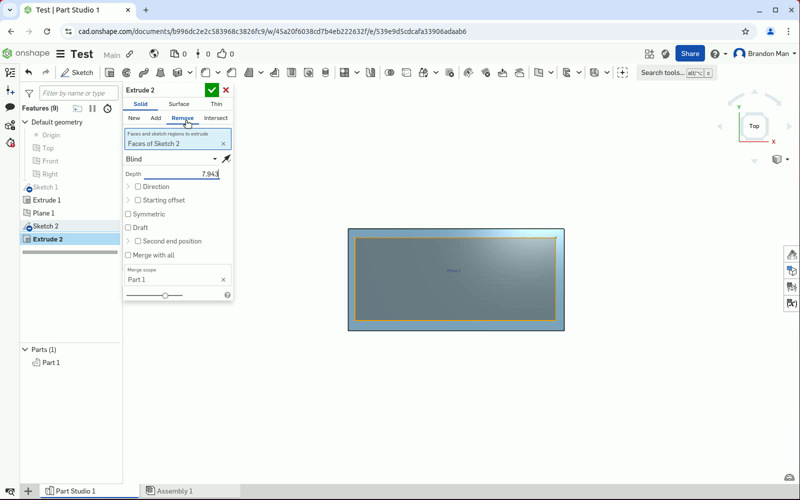
key(tab, 6)
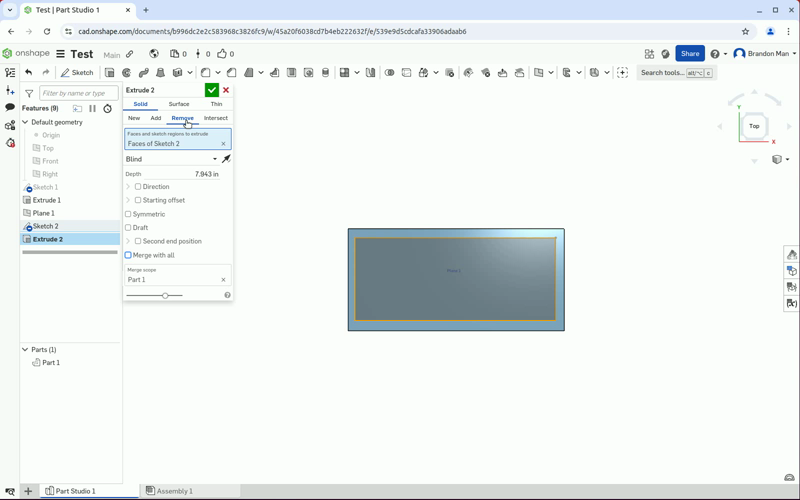
key(space)
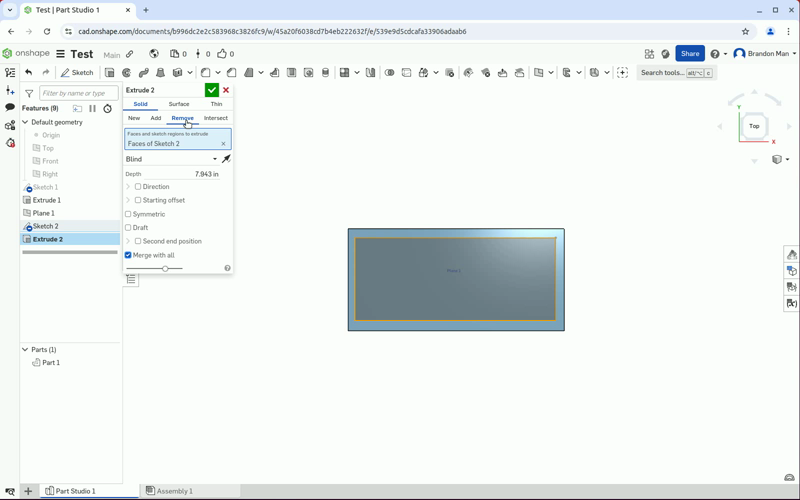
key(enter)
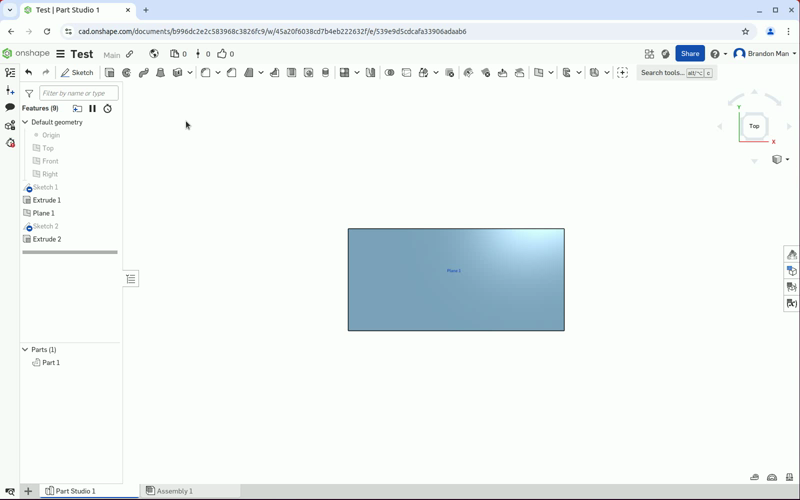
key(shift+h)
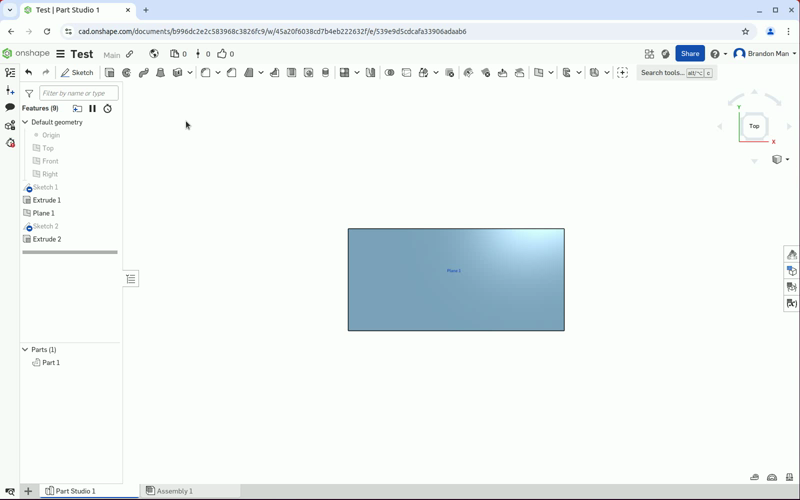
key(shift+h)
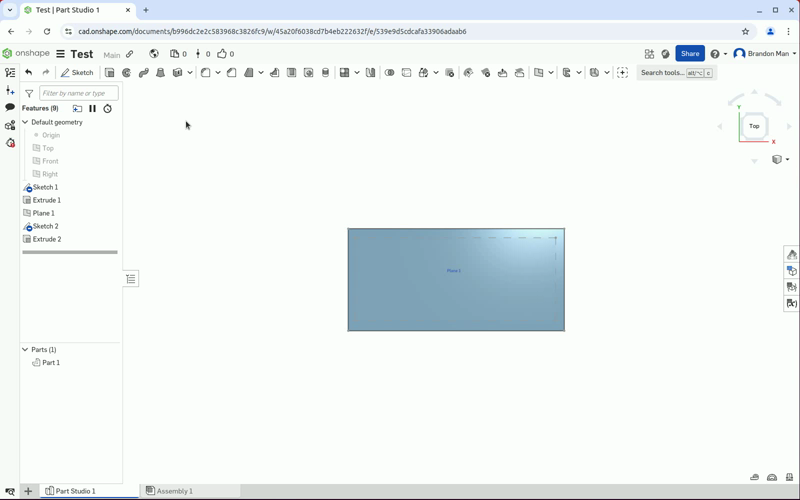
key(shift+7)
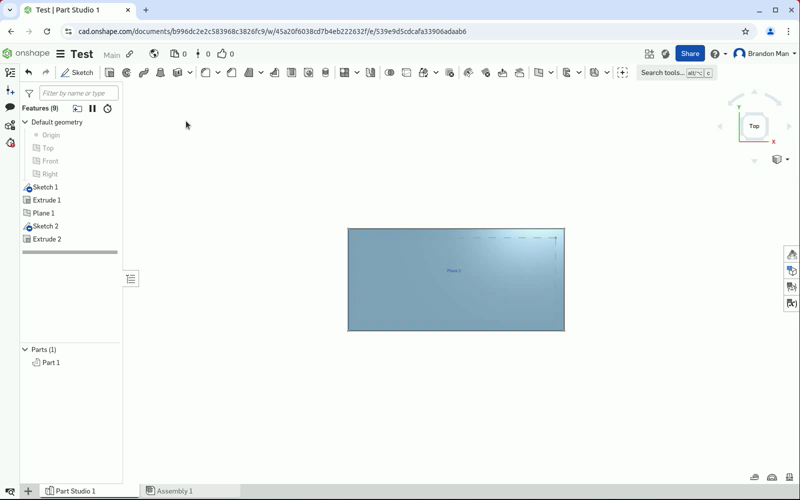
key(up, 3)
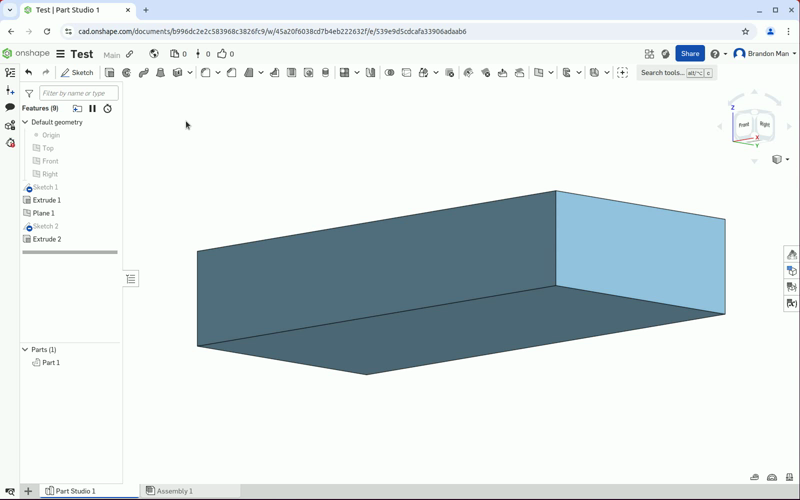
key(left, 3)
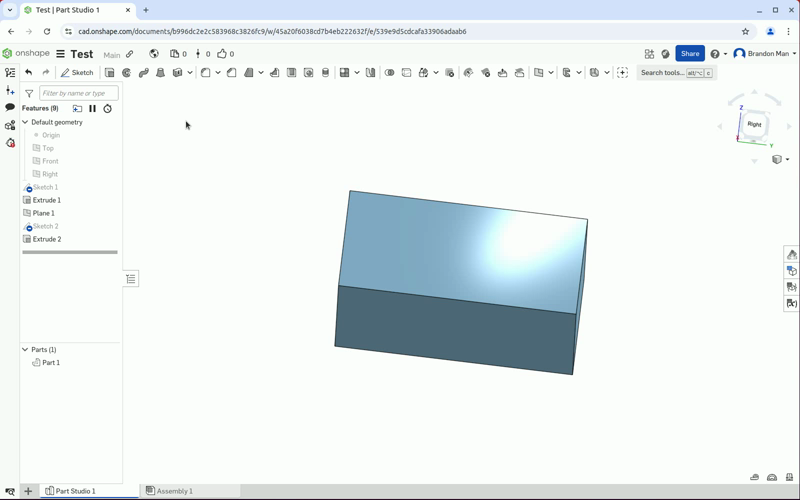
key(right, 3)
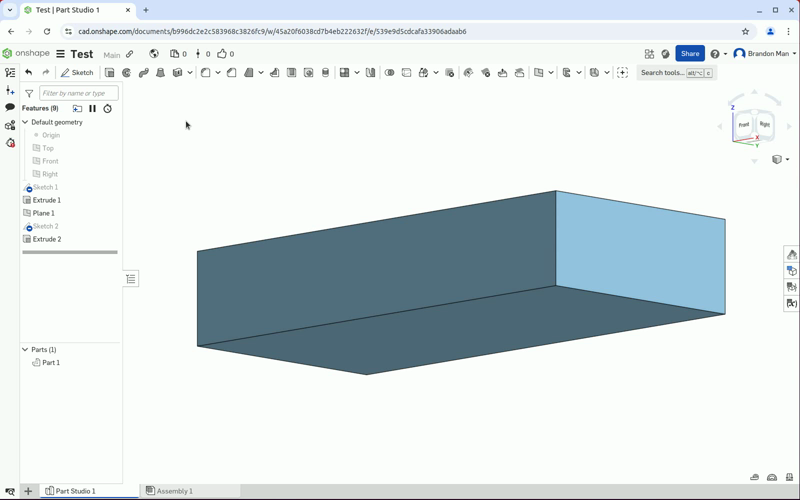
key(down, 3)
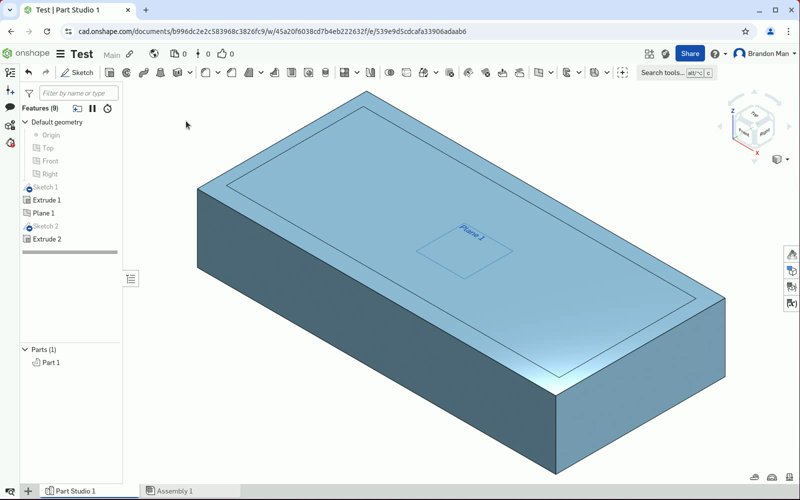
mouse_move(73, 189)
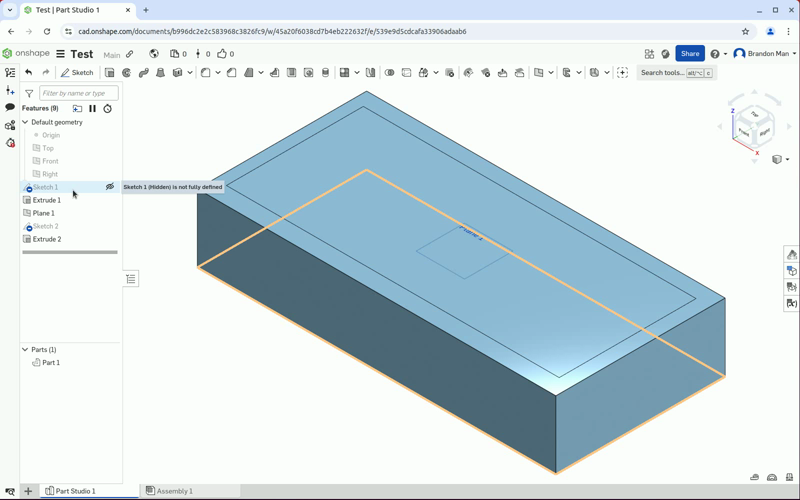
click(73, 189)